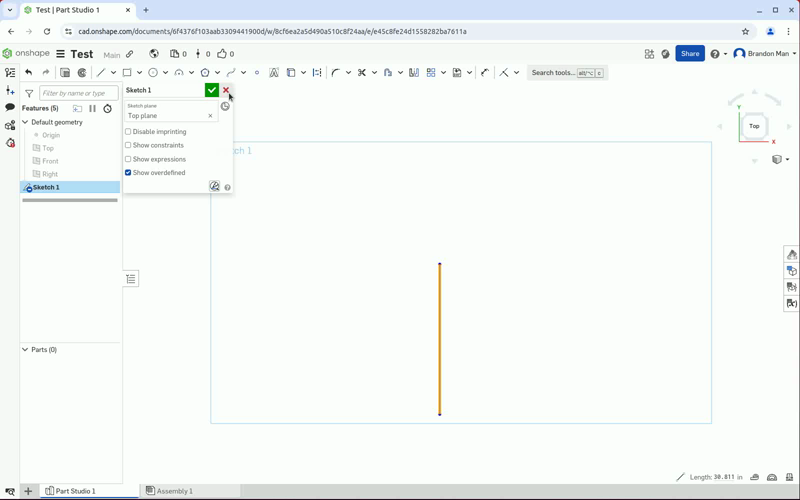
key(shift+h)
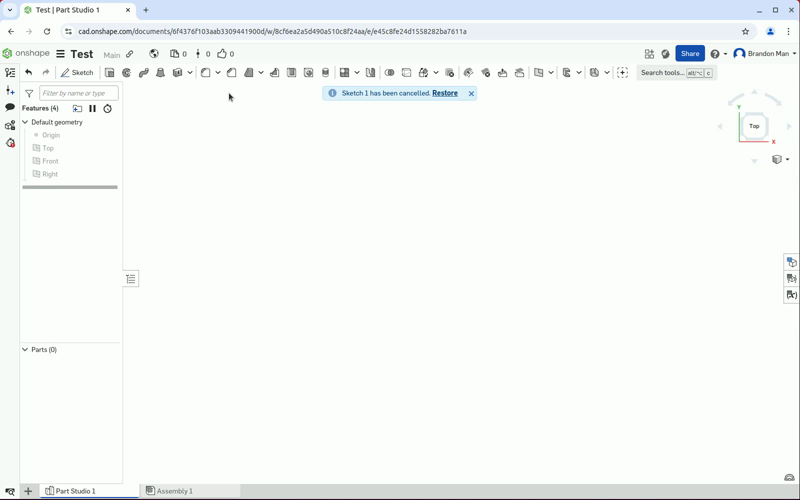
mouse_move(73, 352)
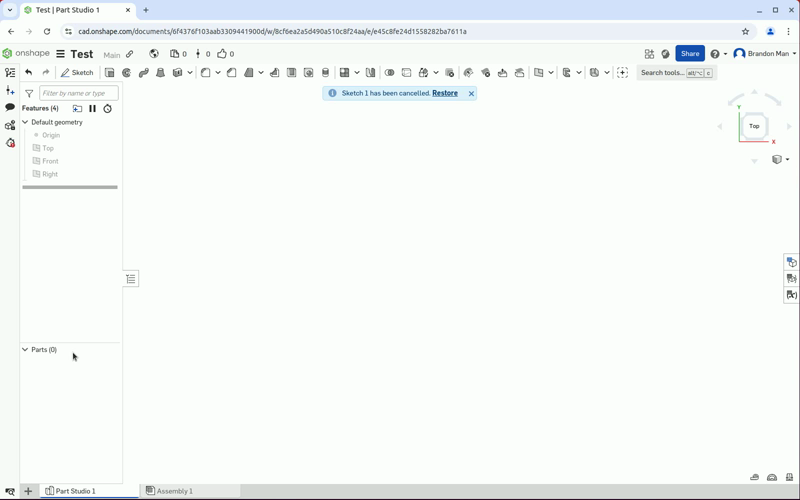
key(y)
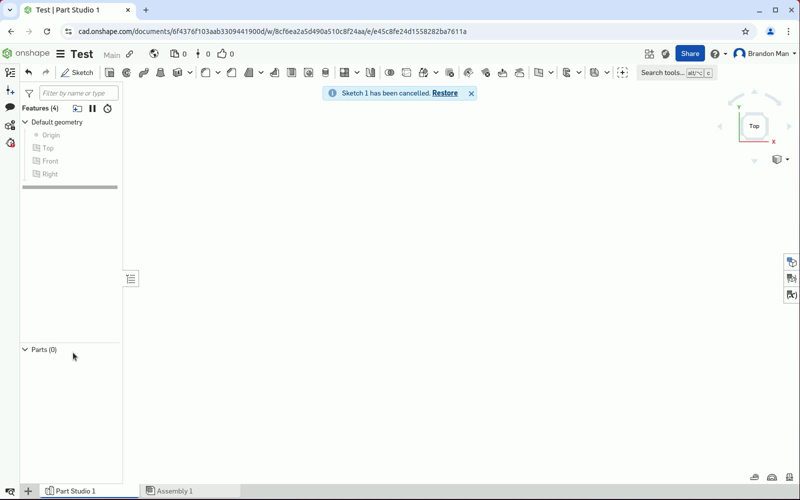
key(shift+p)
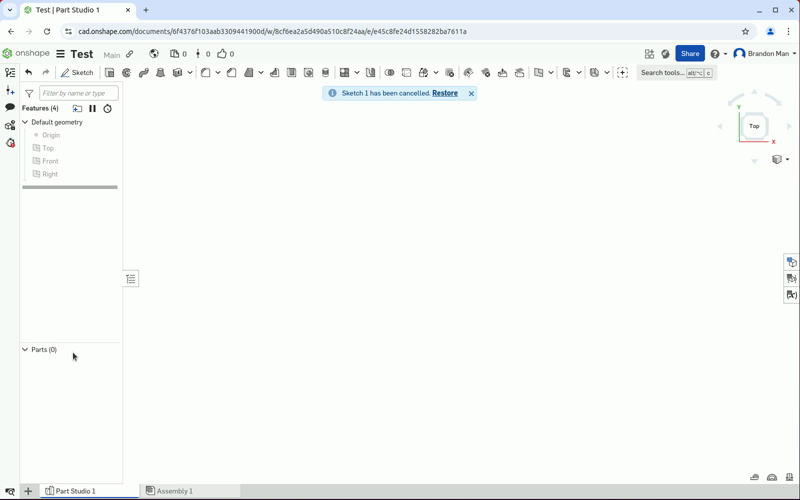
key(space)
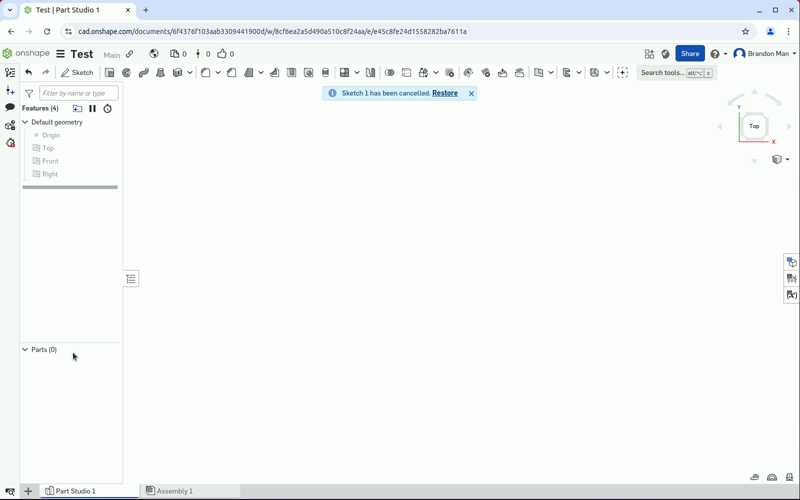
key_down(shift)
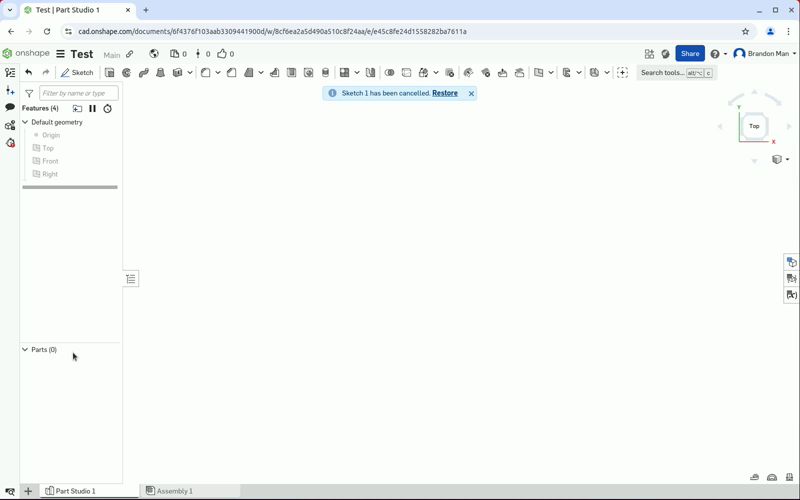
key(up)
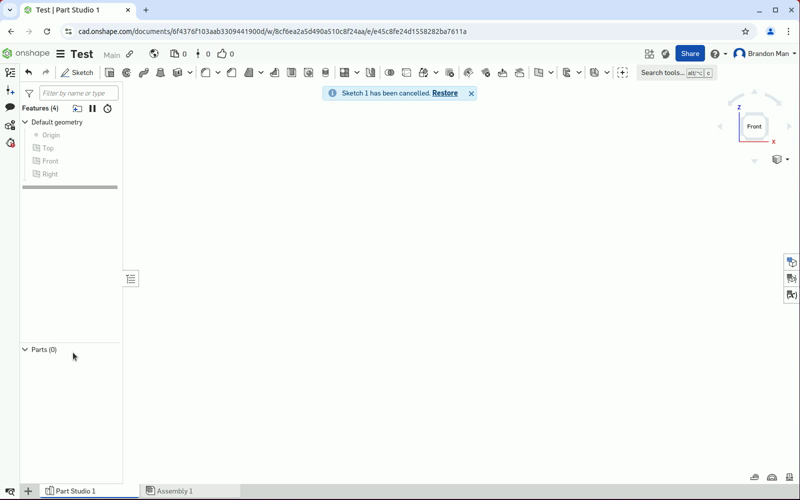
key_up(shift)
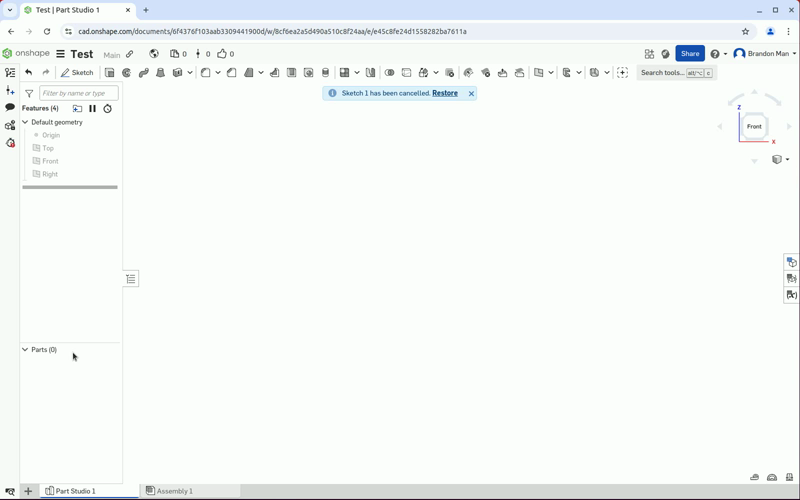
mouse_move(73, 352)
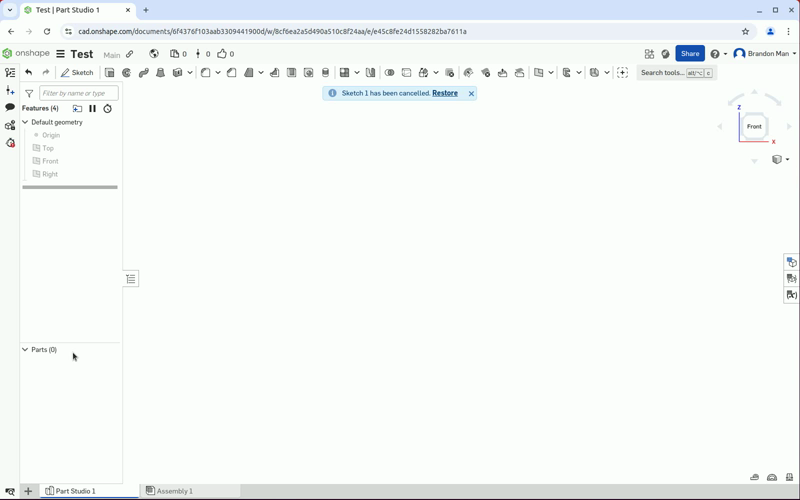
key(shift+y)
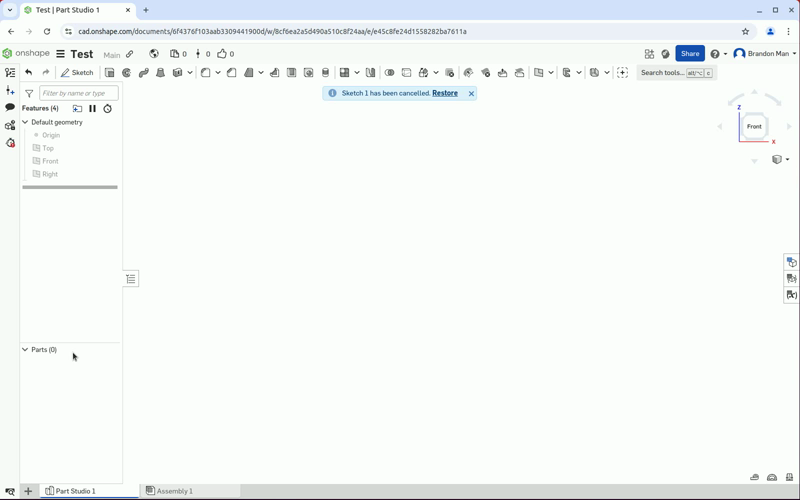
key(shift+s)
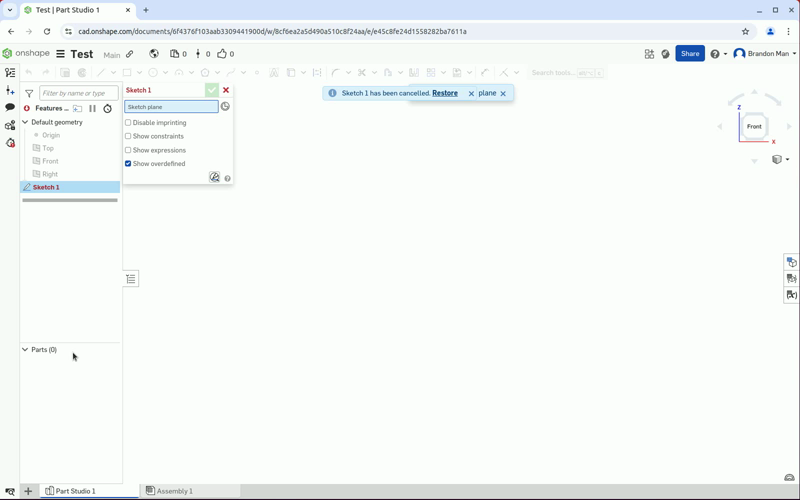
mouse_move(73, 163)
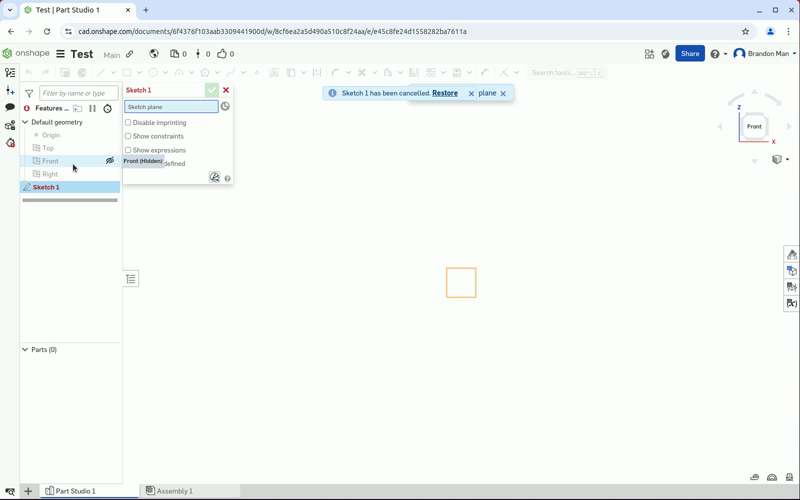
click(73, 163)
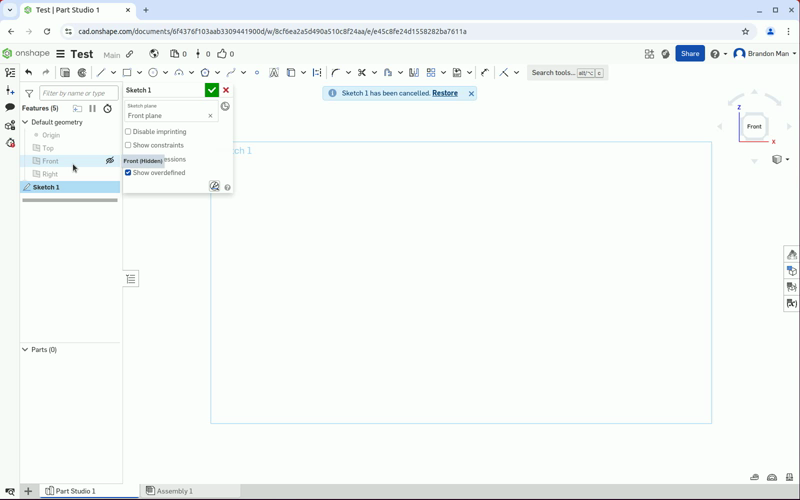
mouse_move(73, 352)
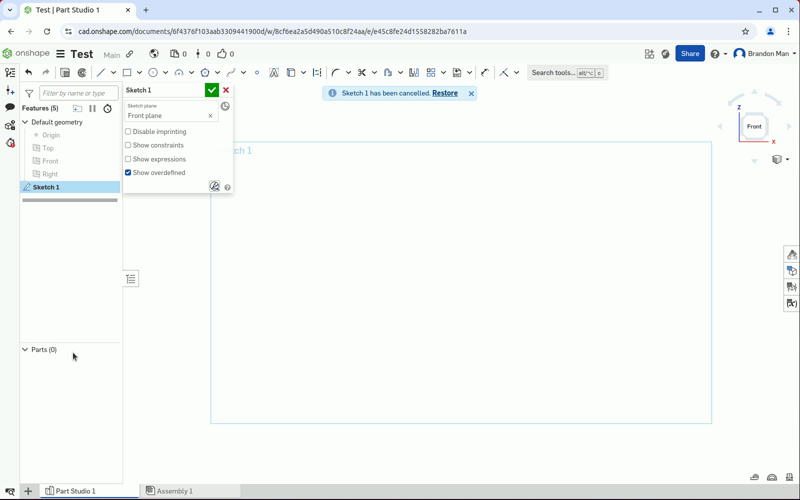
key(y)
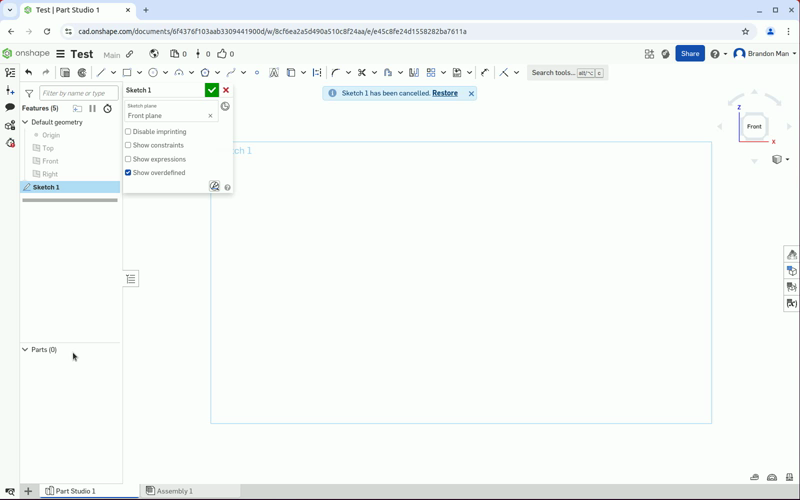
key(l)
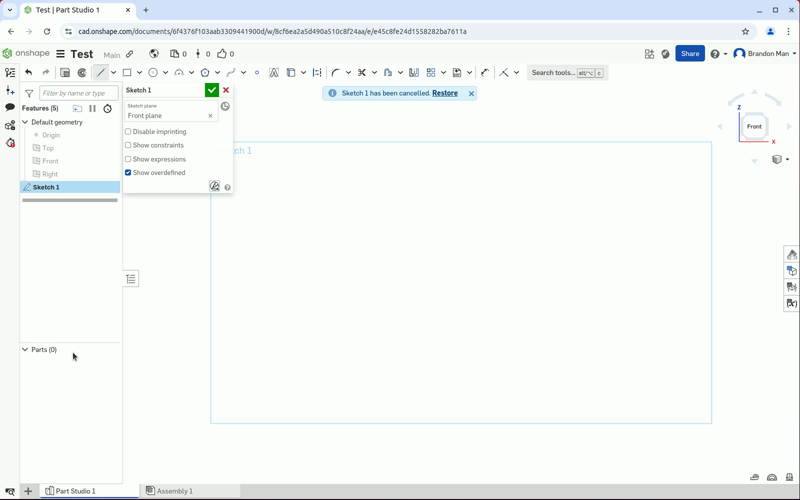
key_down(shift)
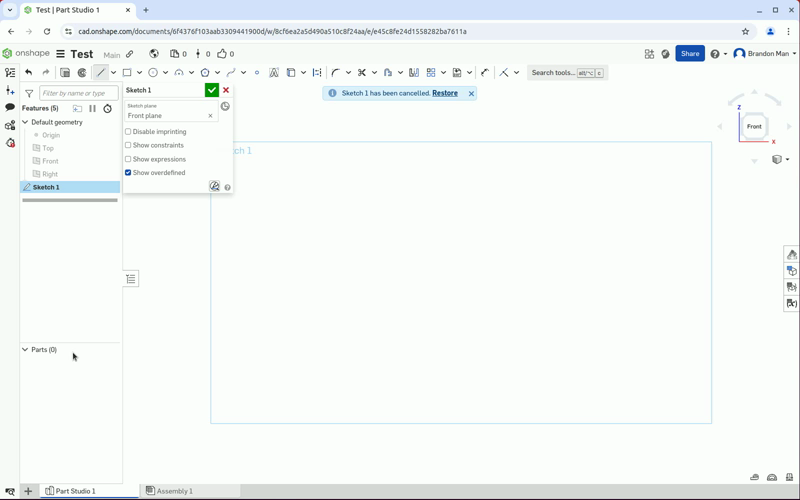
mouse_move(385, 320)
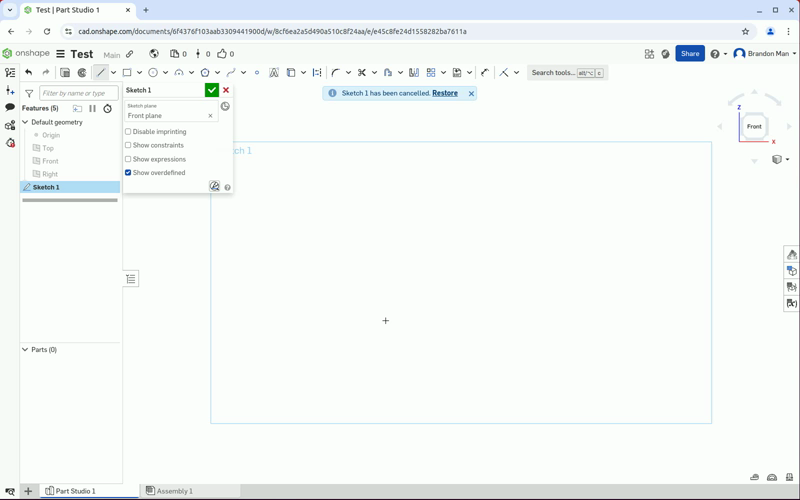
click(385, 320)
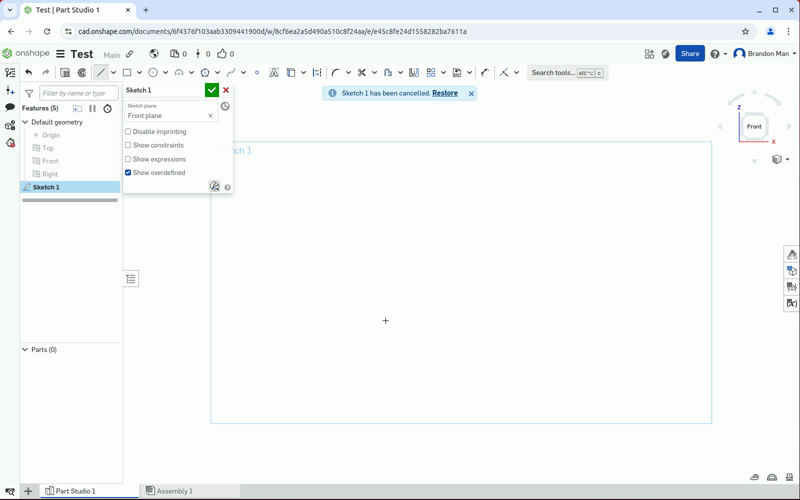
key_up(shift)
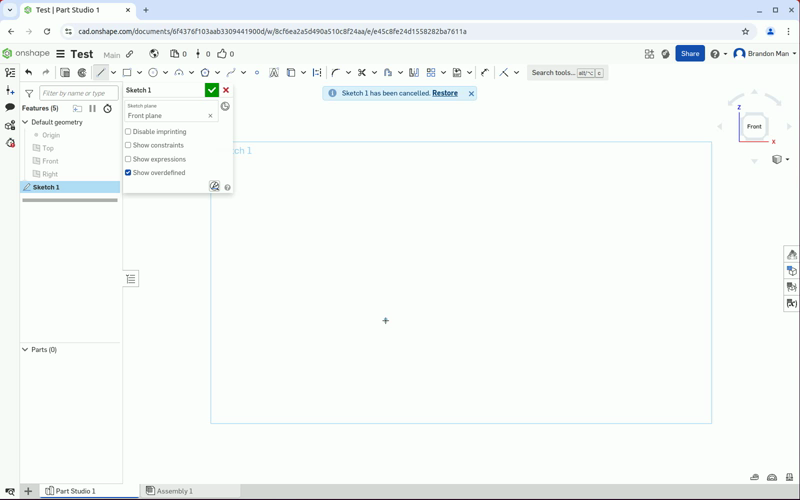
key_down(shift)
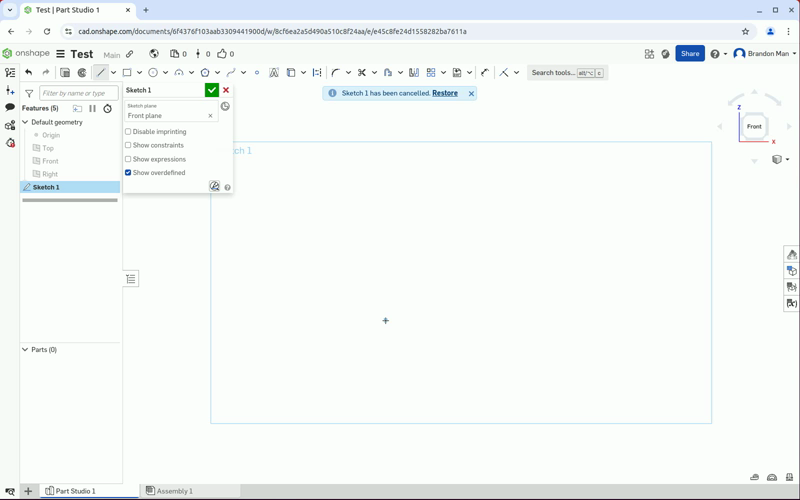
mouse_move(535, 320)
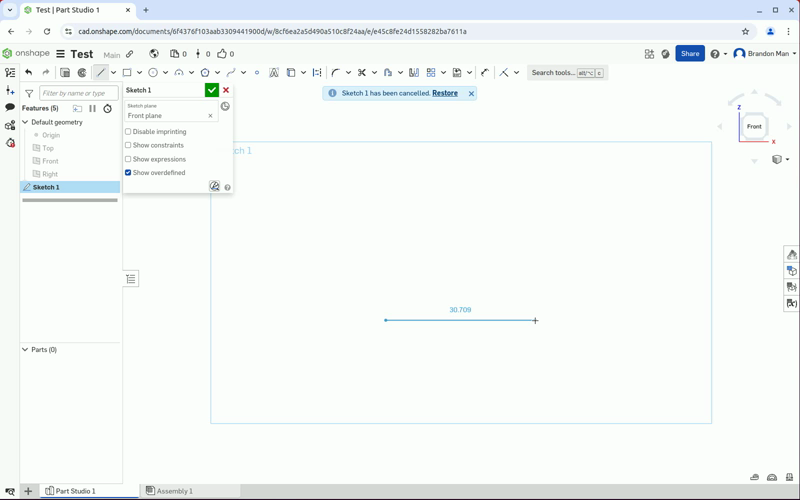
click(535, 320)
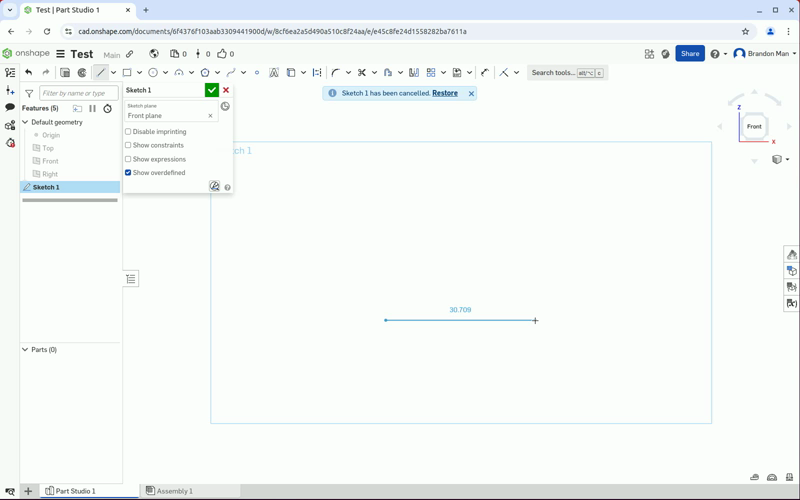
key_up(shift)
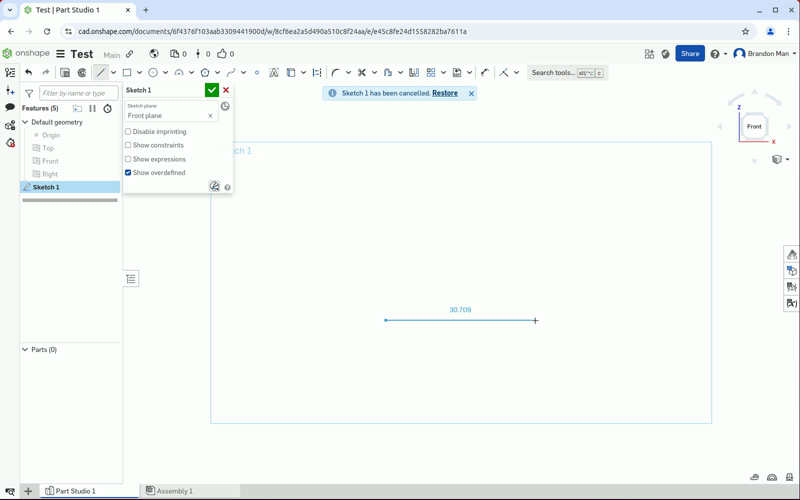
key(esc)
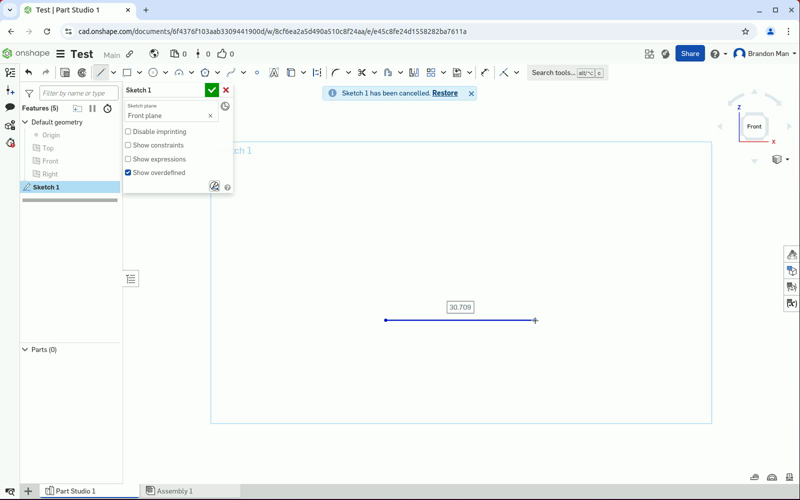
key(a)
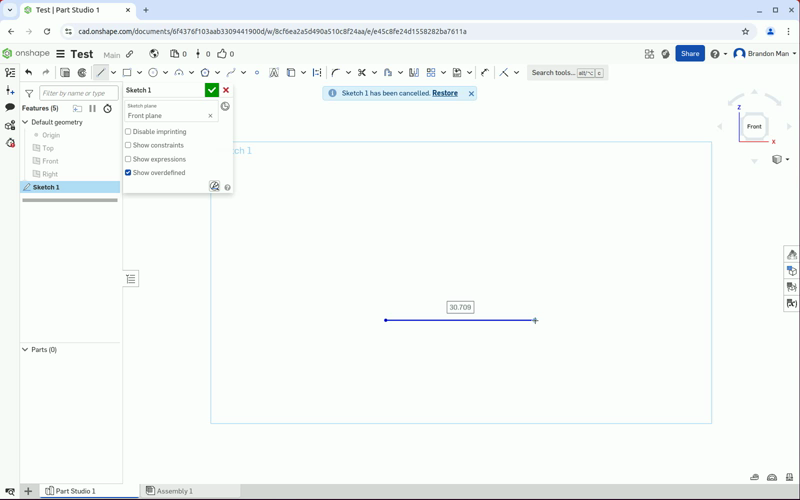
mouse_move(535, 320)
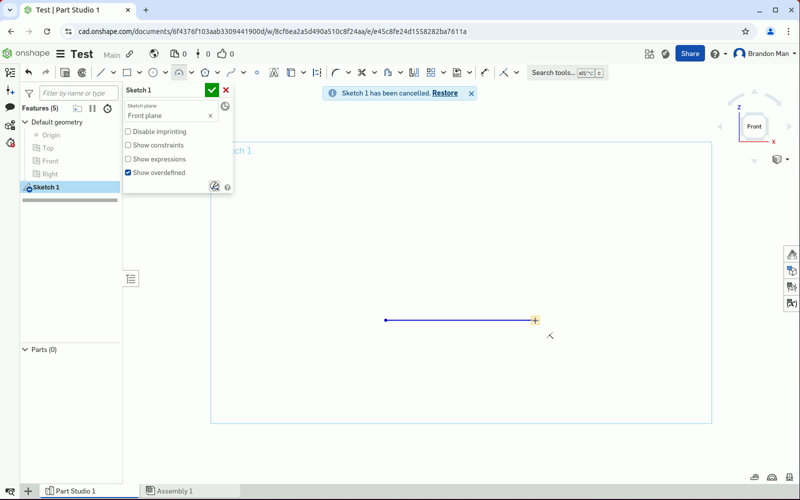
click(535, 320)
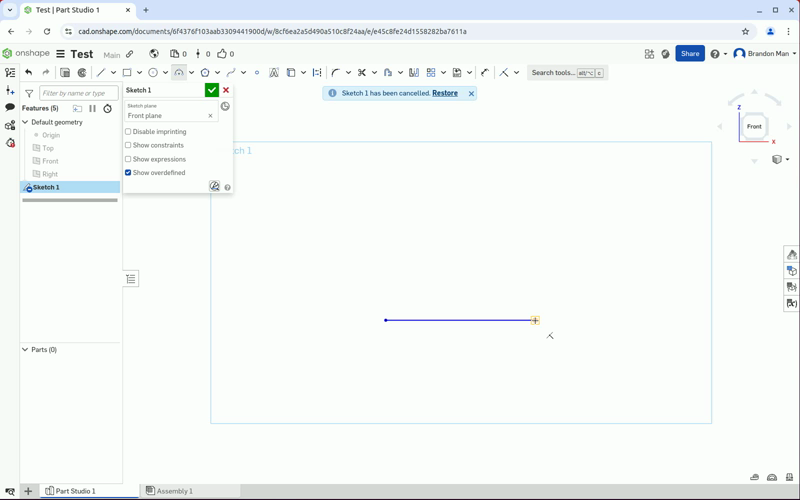
key_down(shift)
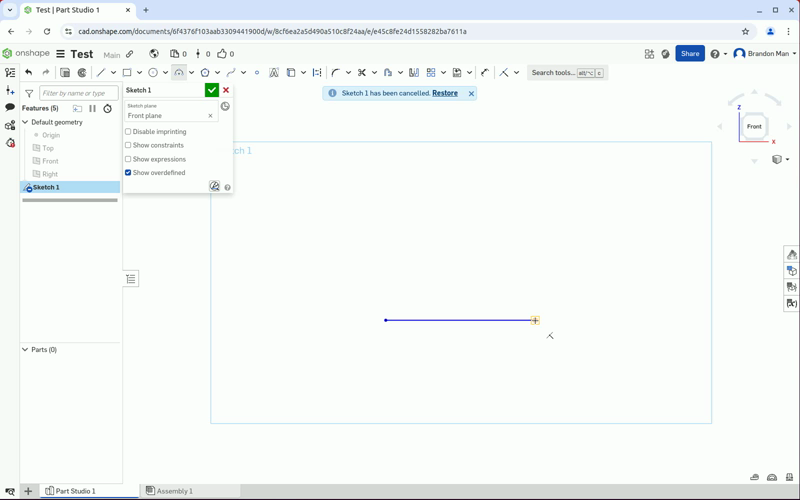
mouse_move(535, 245)
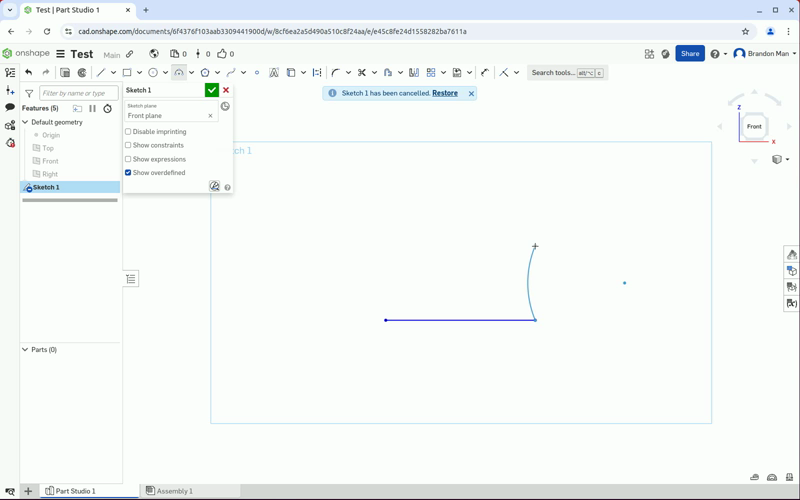
click(535, 245)
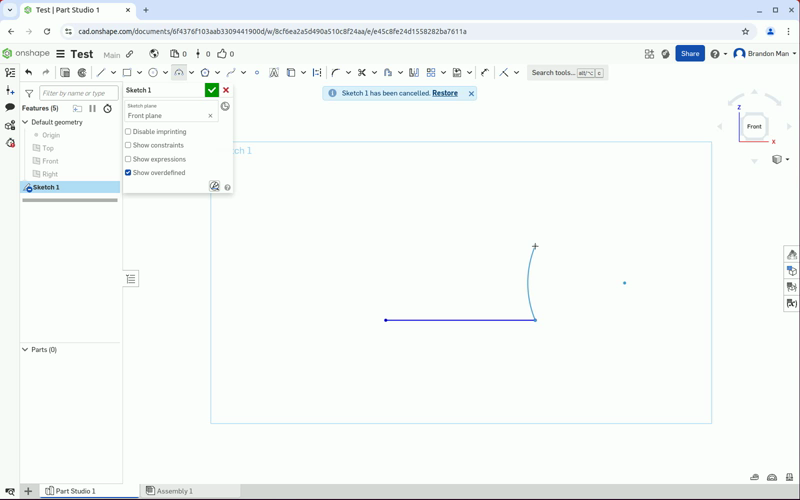
mouse_move(572, 283)
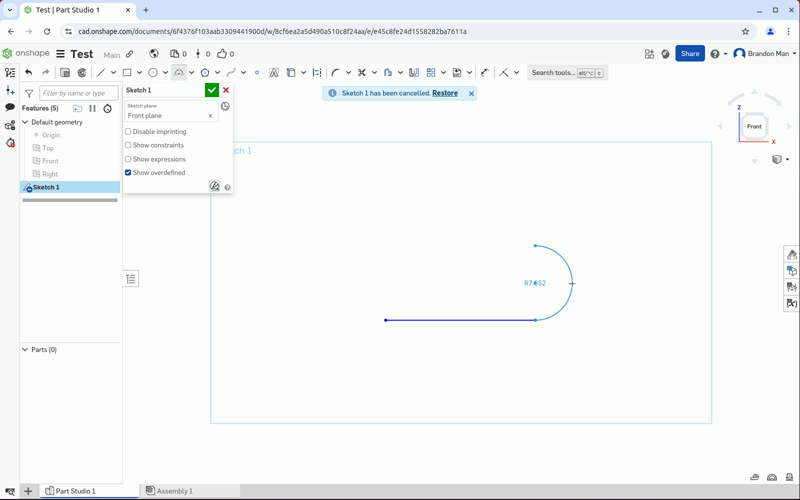
click(572, 283)
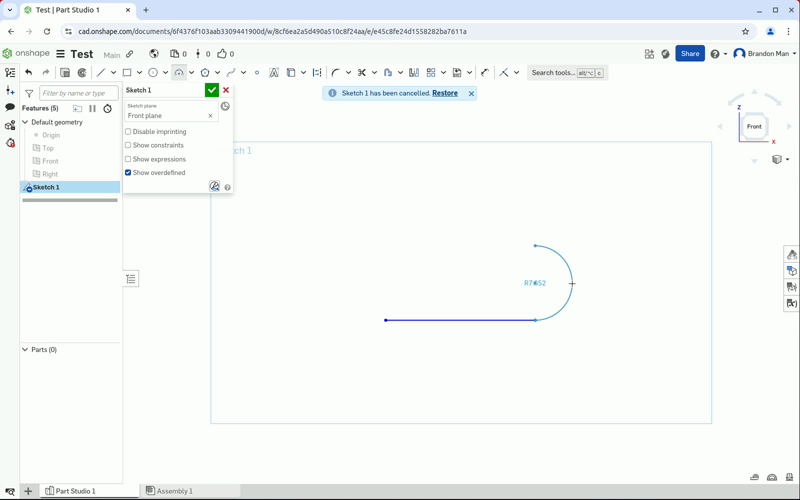
key_up(shift)
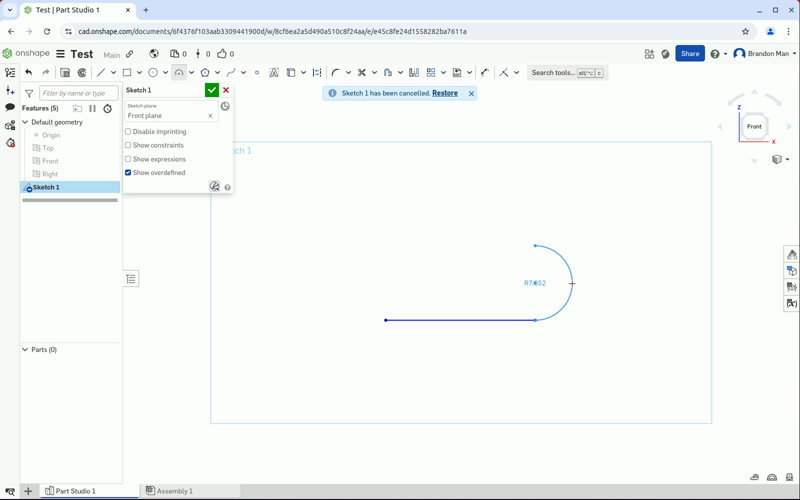
key(esc)
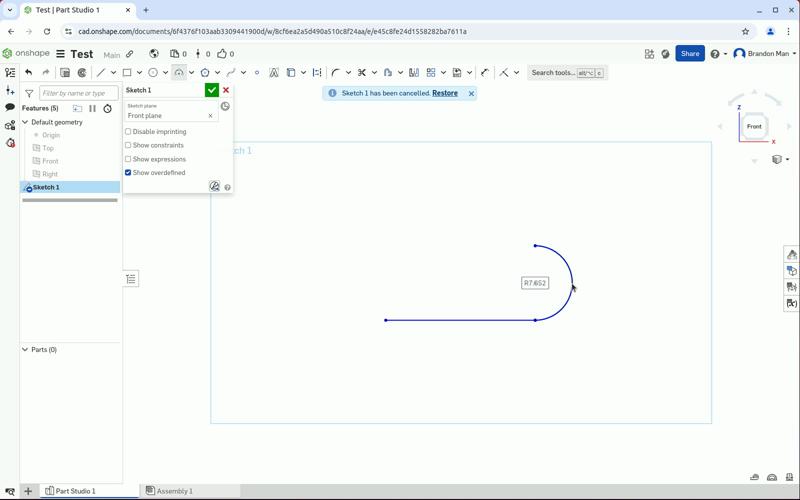
key(l)
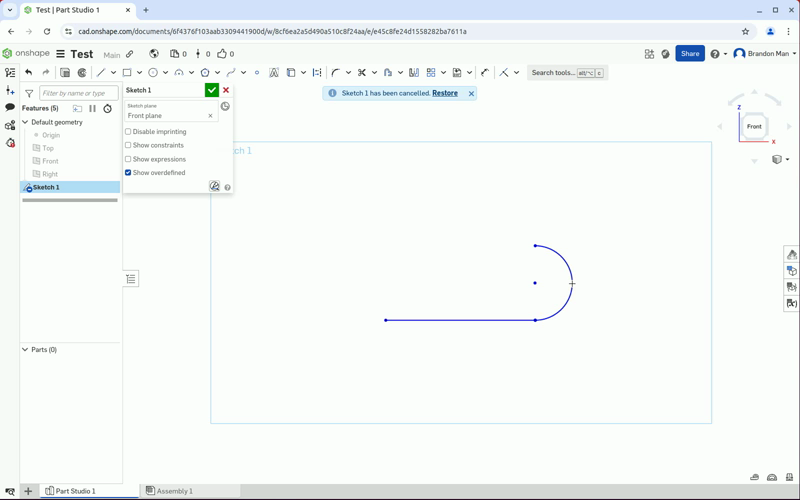
mouse_move(535, 245)
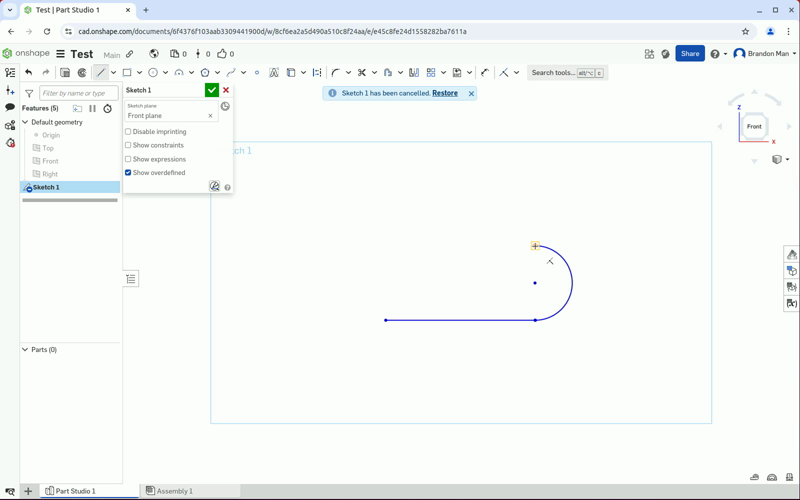
click(535, 245)
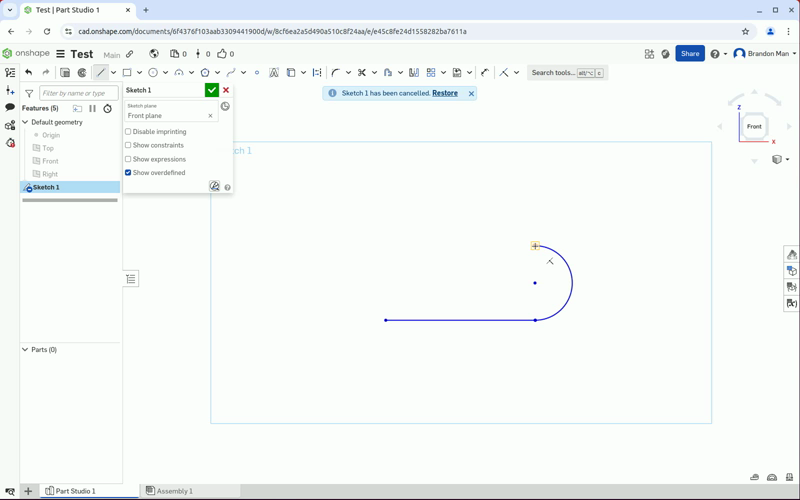
key_down(shift)
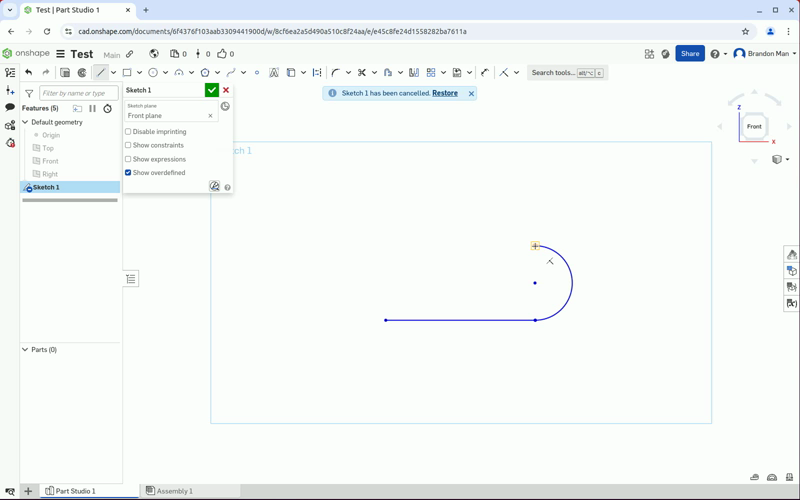
mouse_move(385, 245)
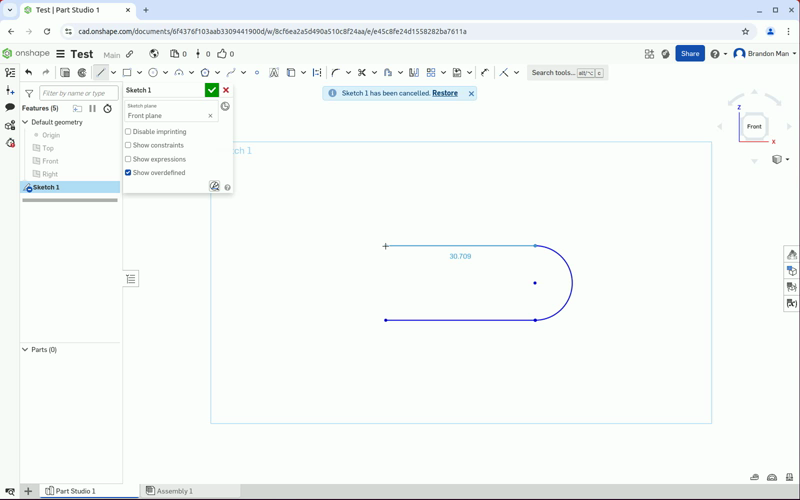
click(385, 245)
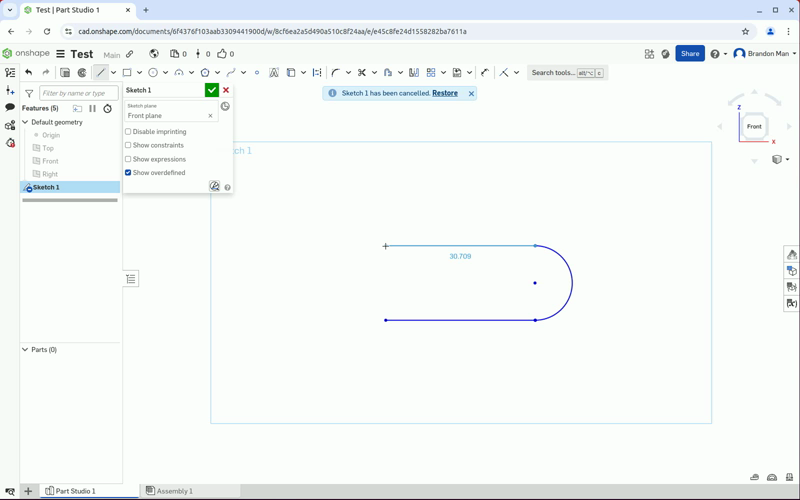
key_up(shift)
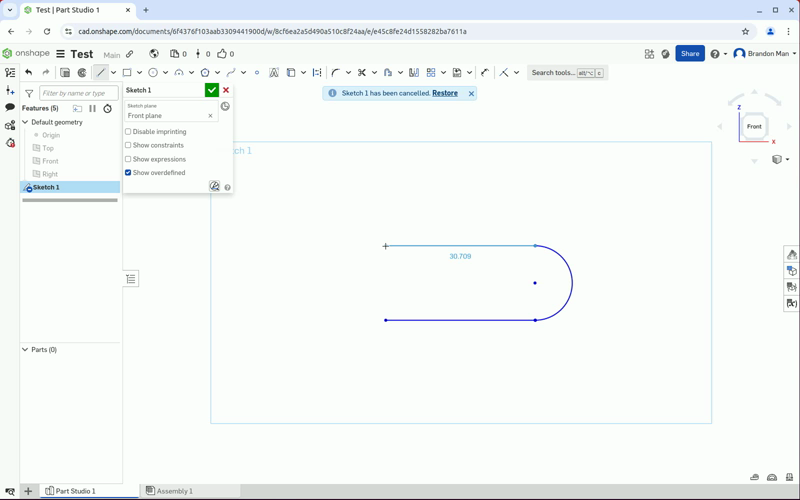
key(esc)
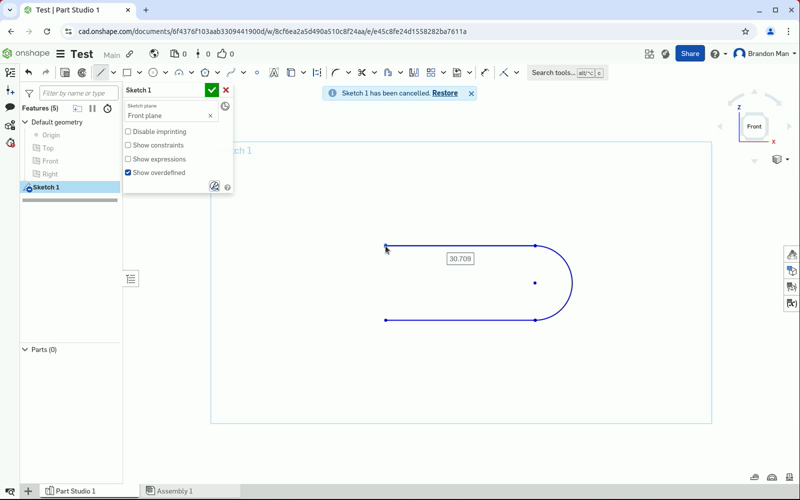
key(a)
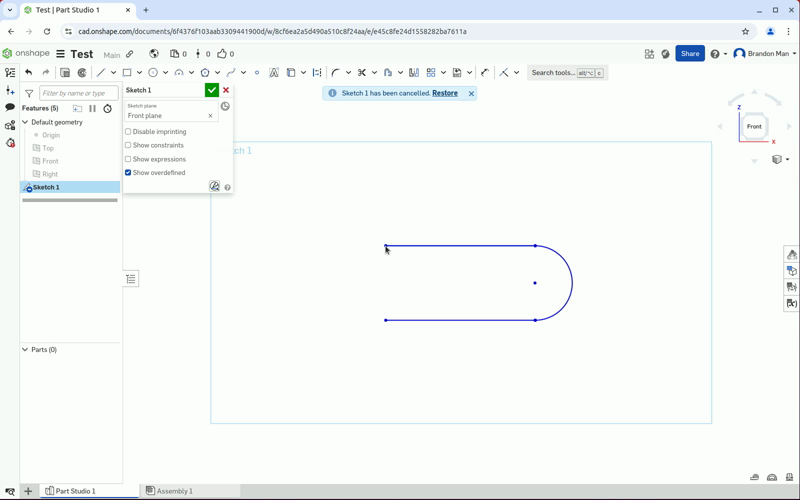
mouse_move(385, 245)
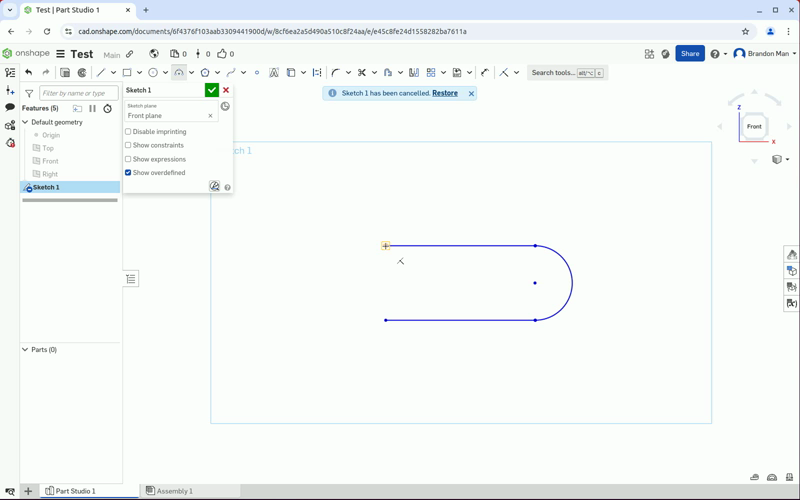
click(385, 245)
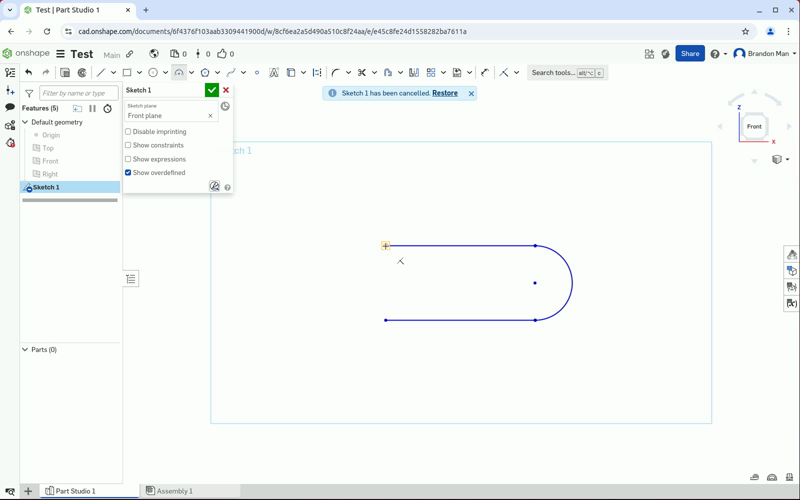
mouse_move(385, 320)
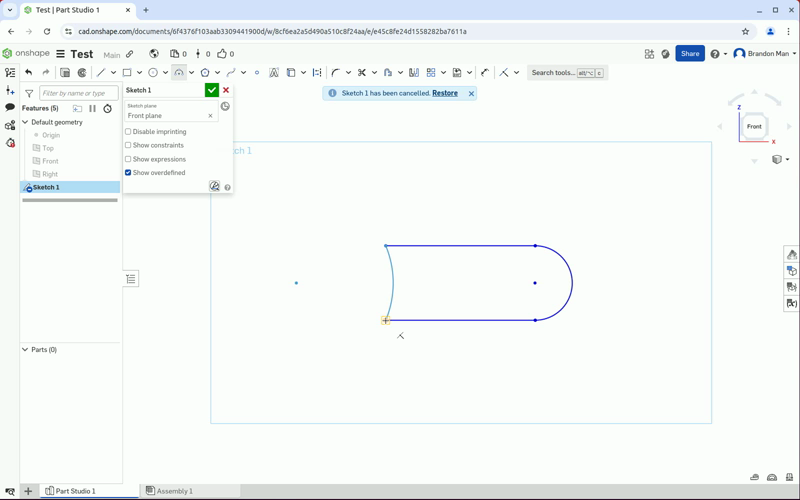
click(385, 320)
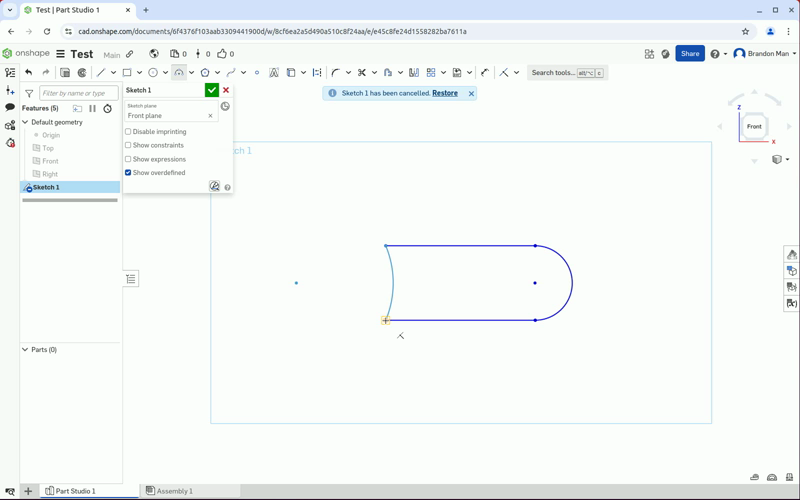
key_down(shift)
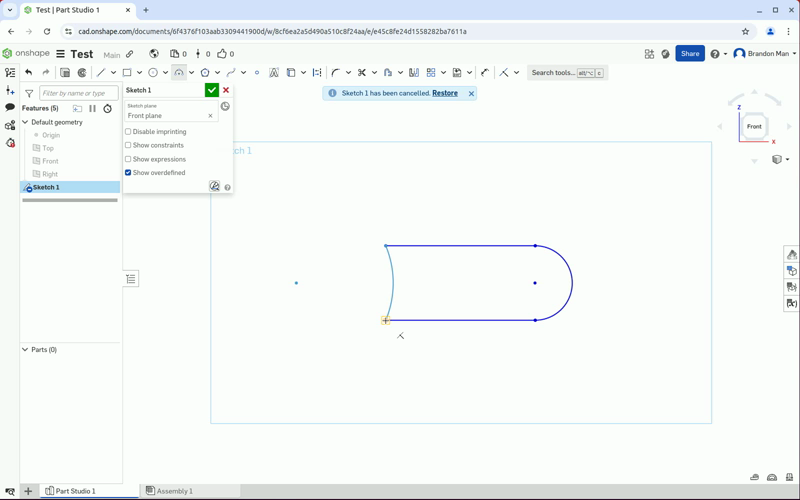
mouse_move(348, 283)
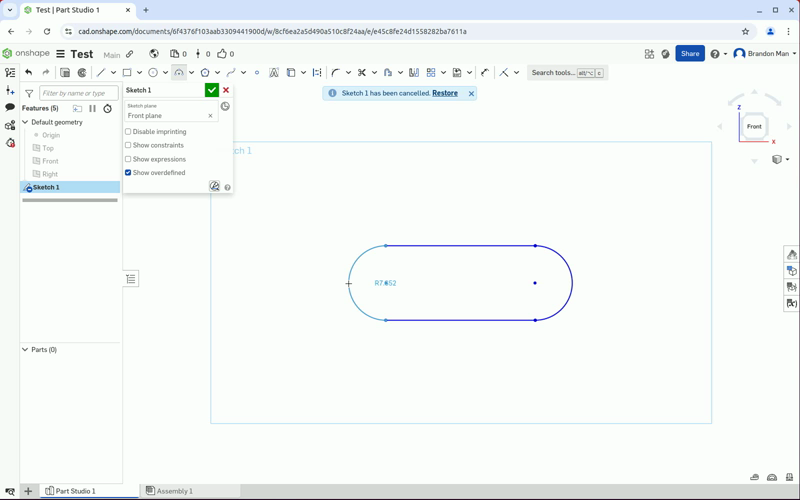
click(348, 283)
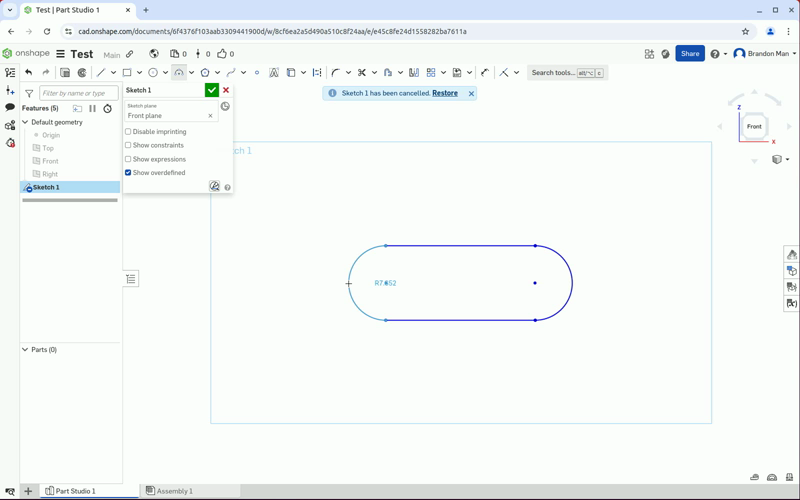
key_up(shift)
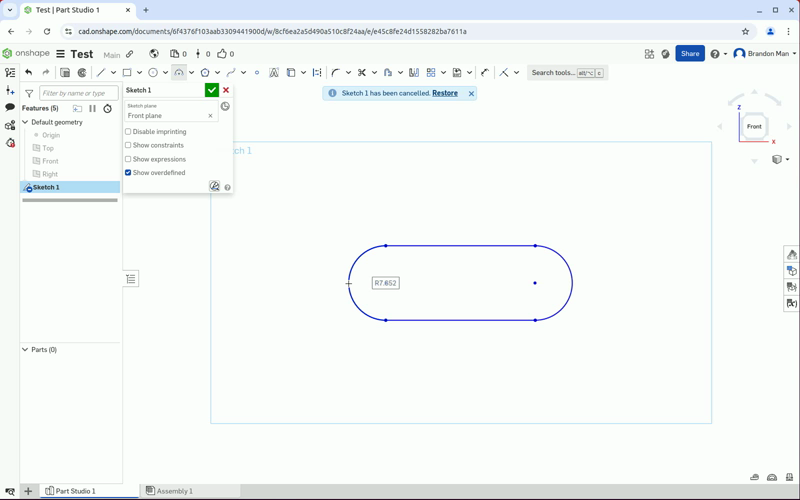
key(esc)
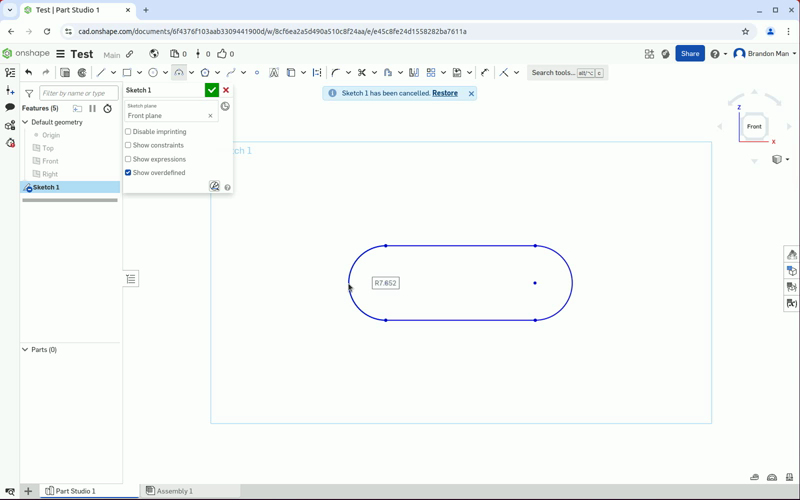
key(c)
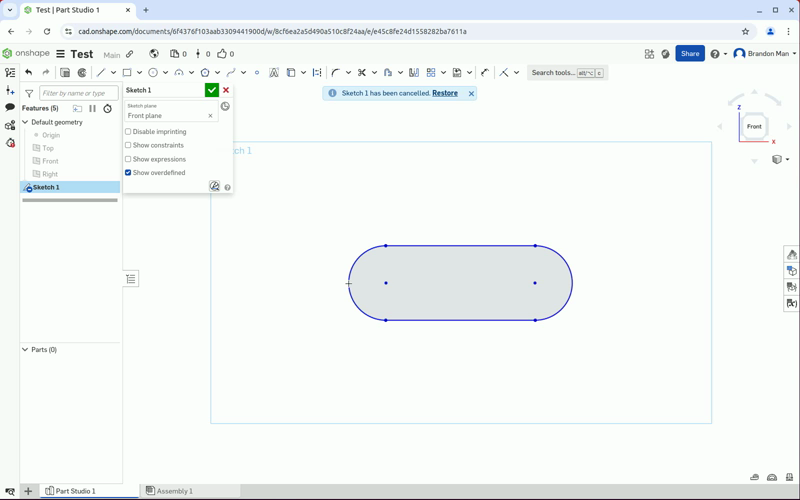
key_down(shift)
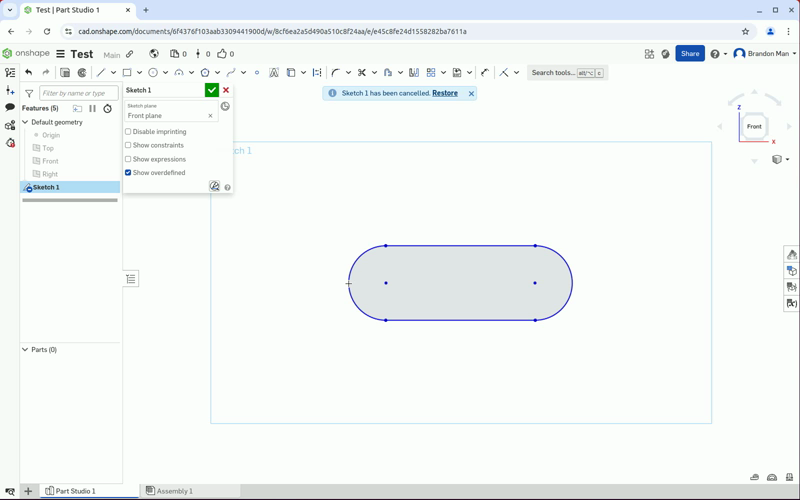
mouse_move(385, 283)
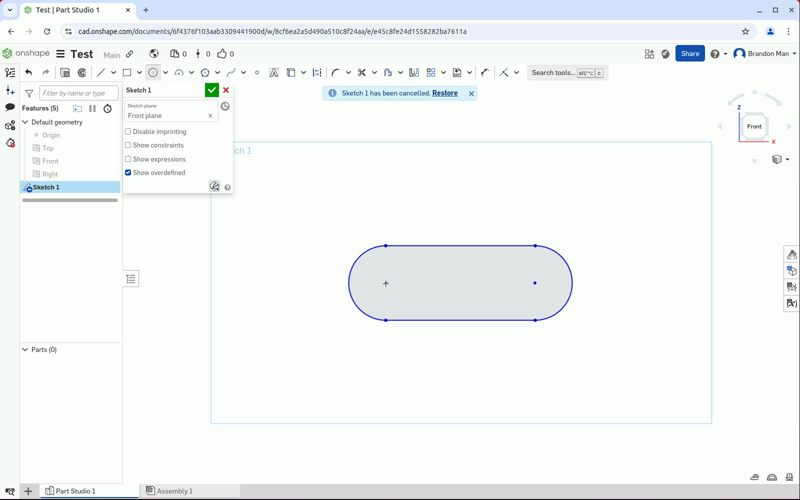
click(385, 283)
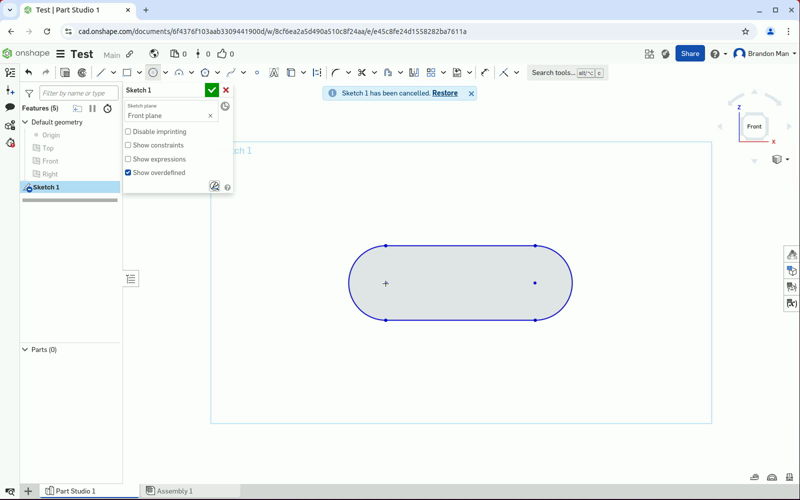
key_up(shift)
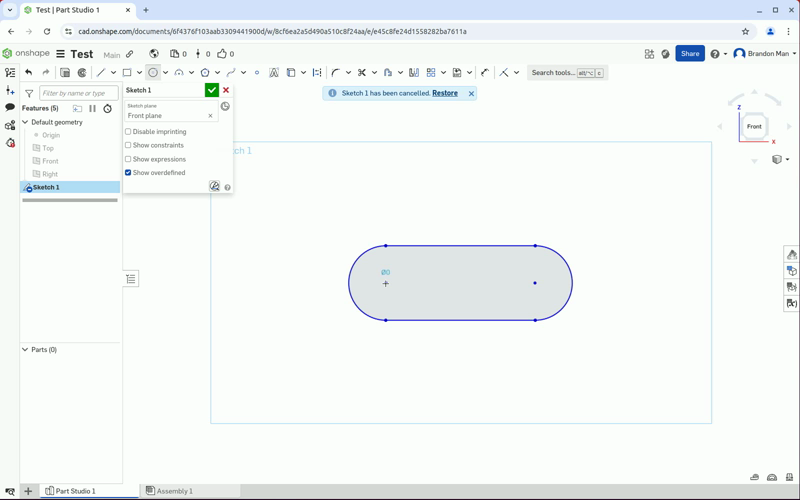
mouse_move(405, 283)
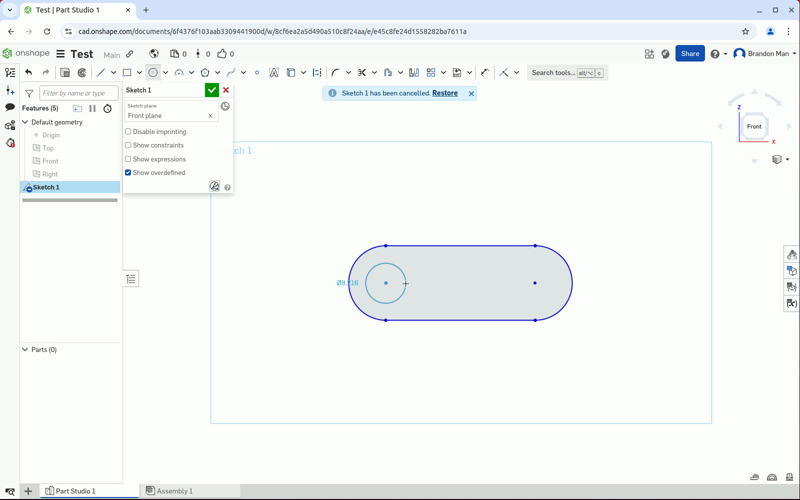
click(405, 283)
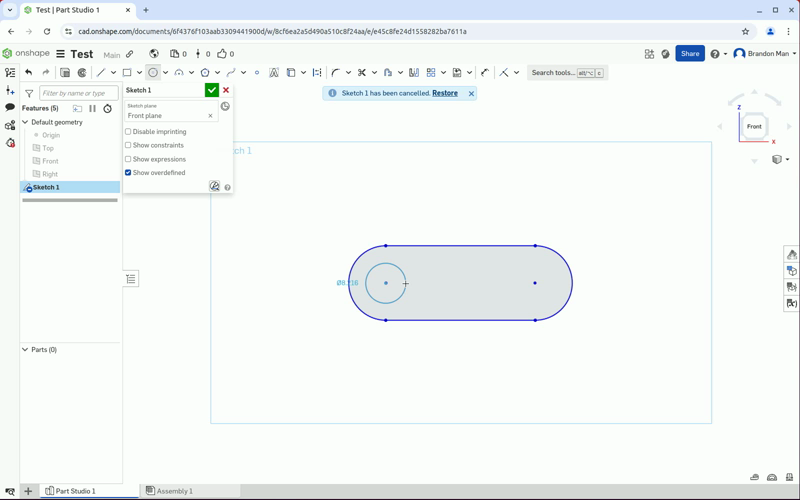
key(esc)
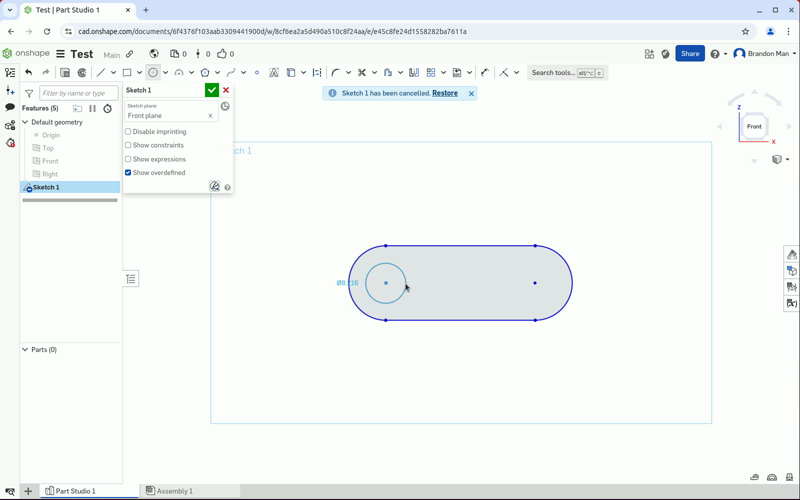
key(c)
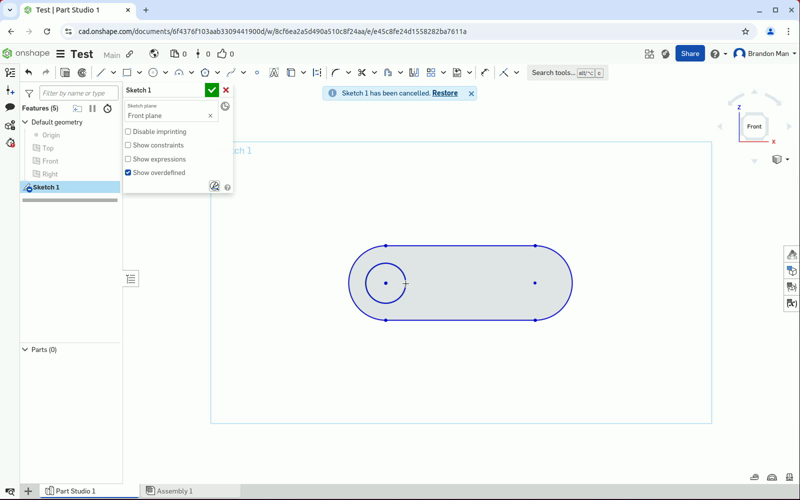
key_down(shift)
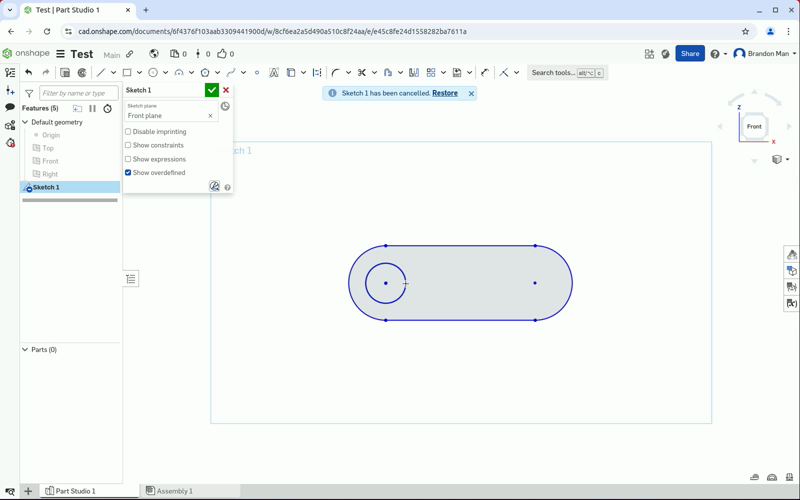
mouse_move(535, 283)
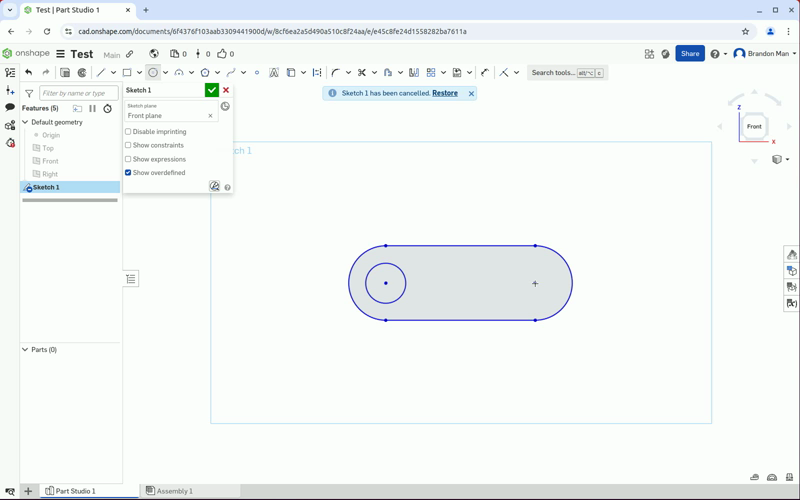
click(535, 283)
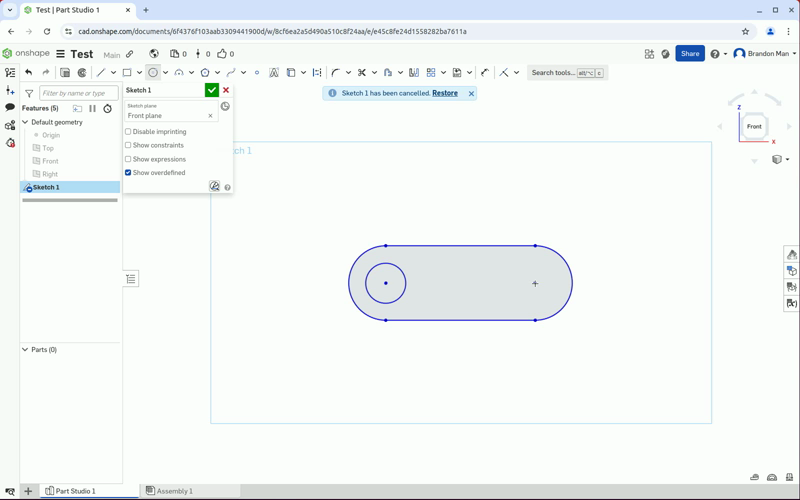
key_up(shift)
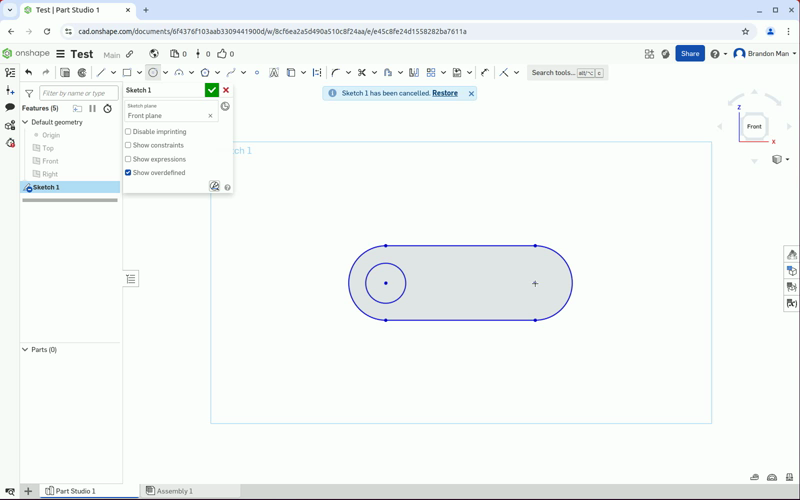
mouse_move(555, 283)
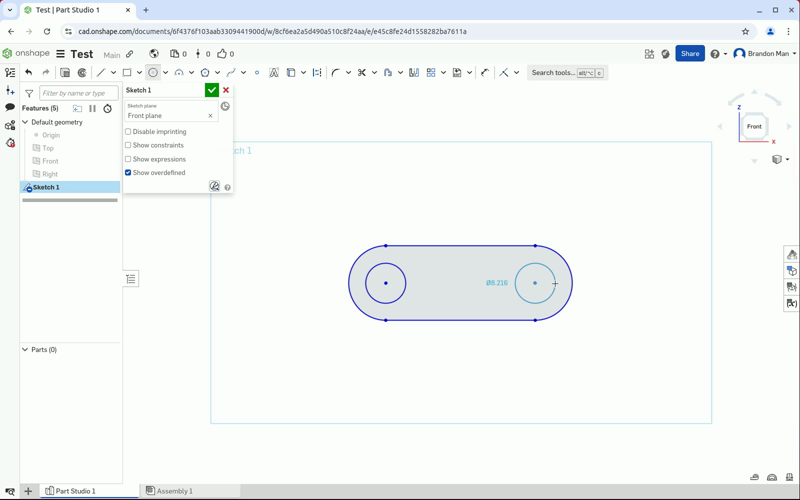
click(555, 283)
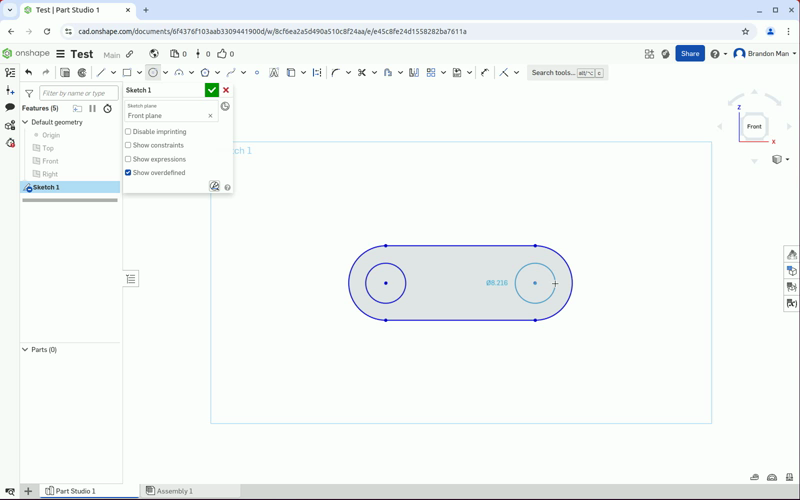
key(esc)
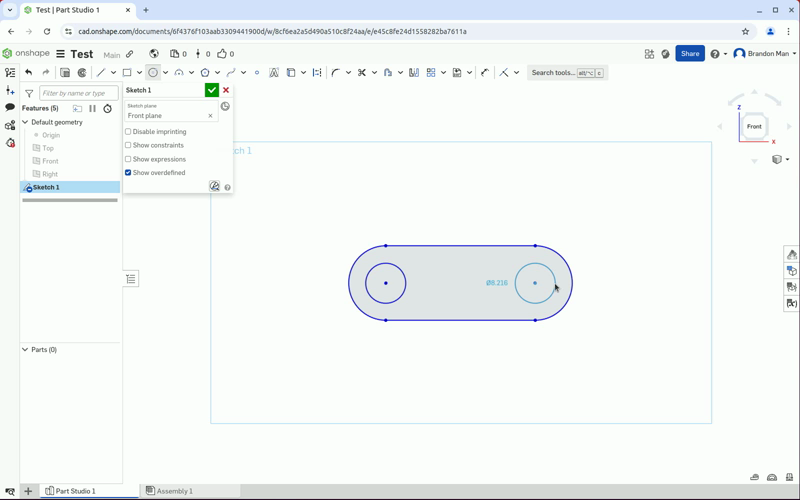
mouse_move(482, 299)
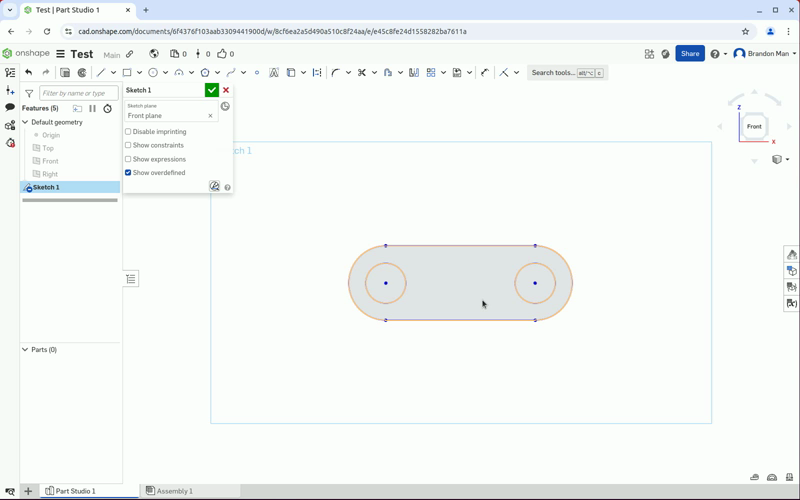
click(482, 299)
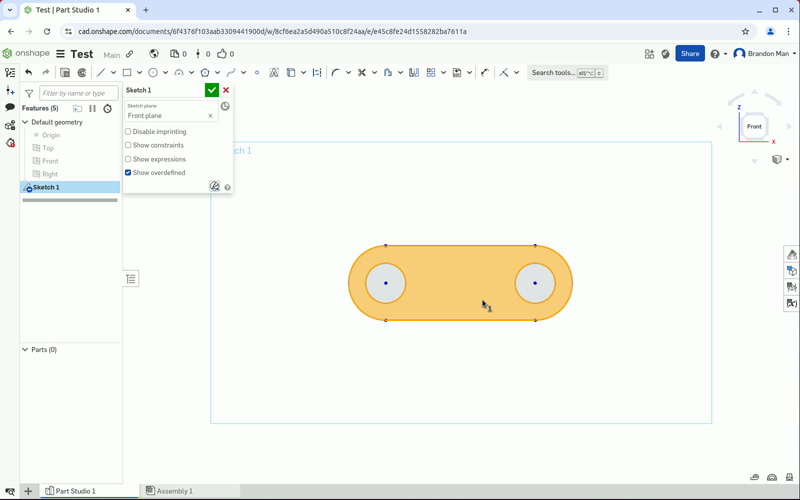
mouse_move(73, 352)
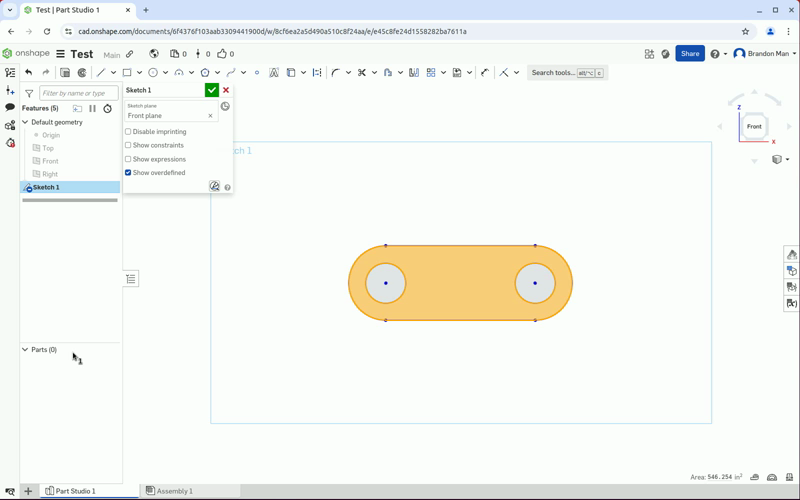
key(shift+y)
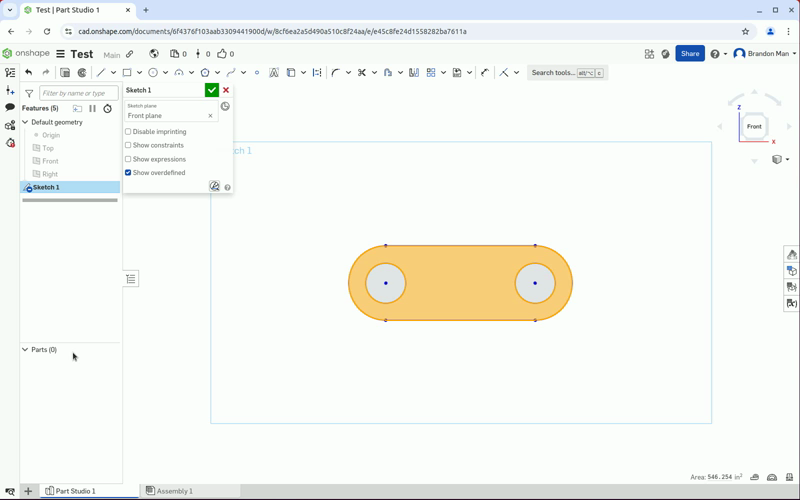
key(shift+e)
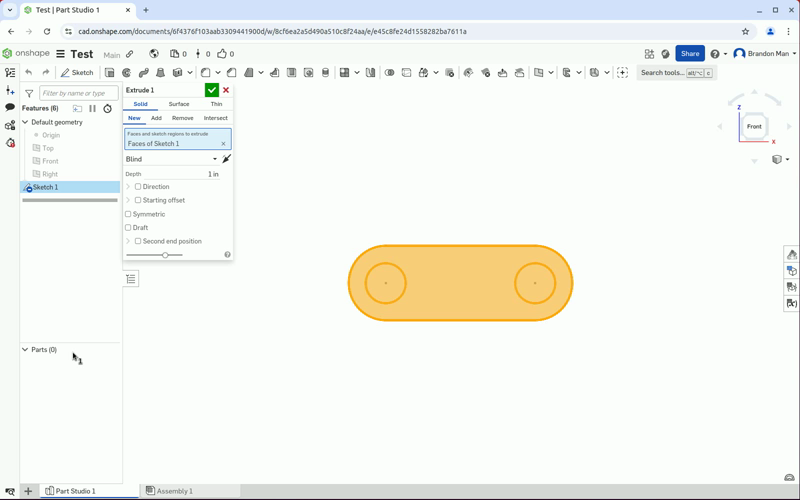
mouse_move(143, 106)
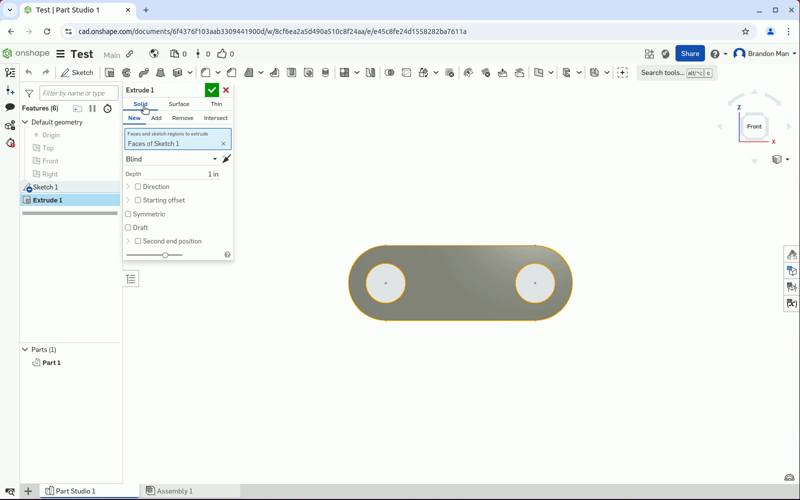
click(143, 106)
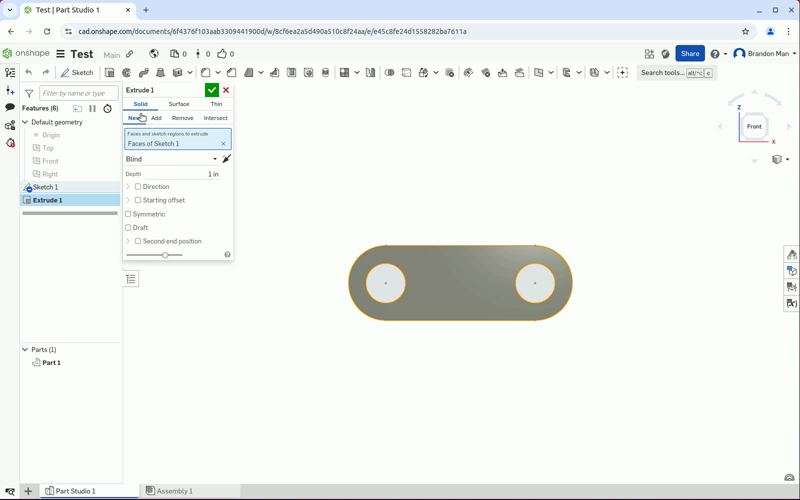
mouse_move(137, 120)
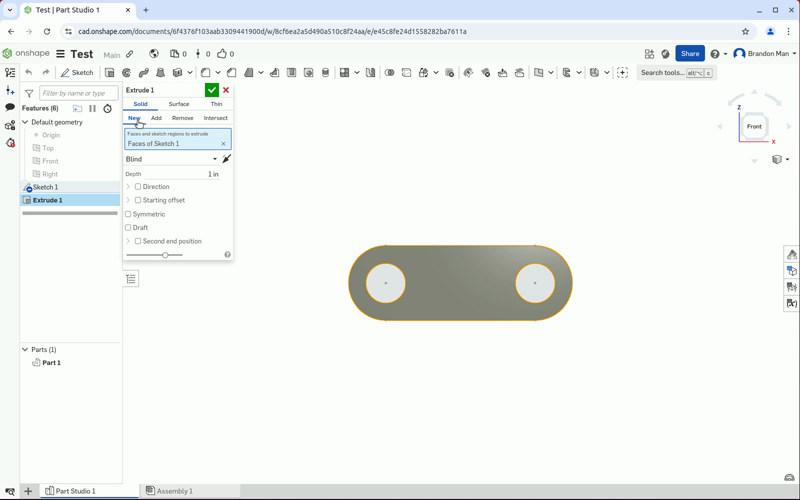
click(137, 120)
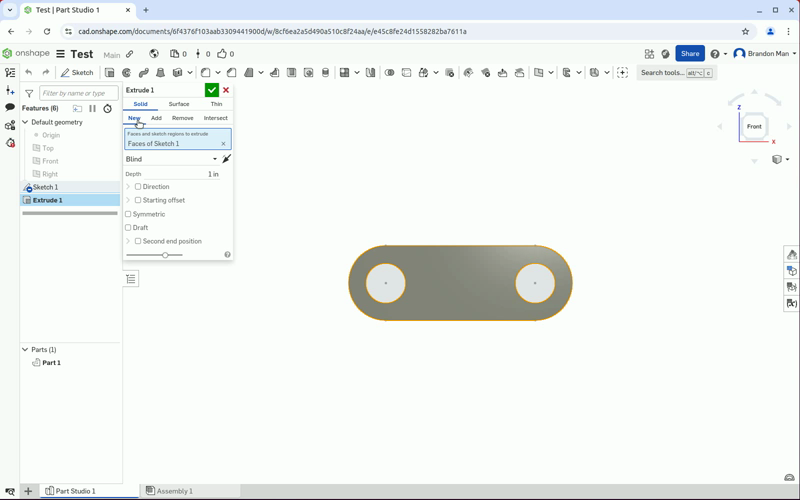
key(tab, 4)
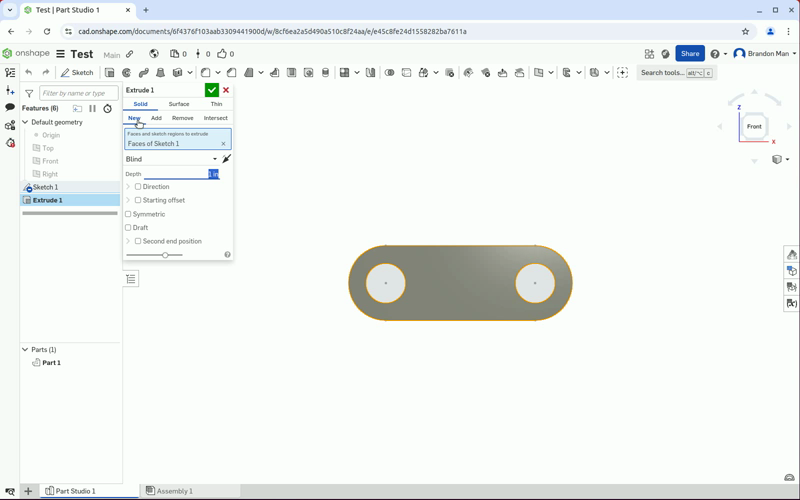
text(5.296)
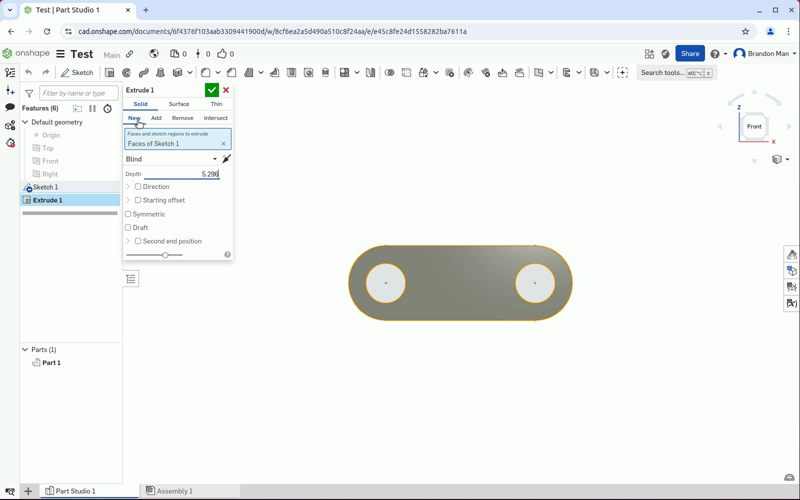
key(tab, 3)
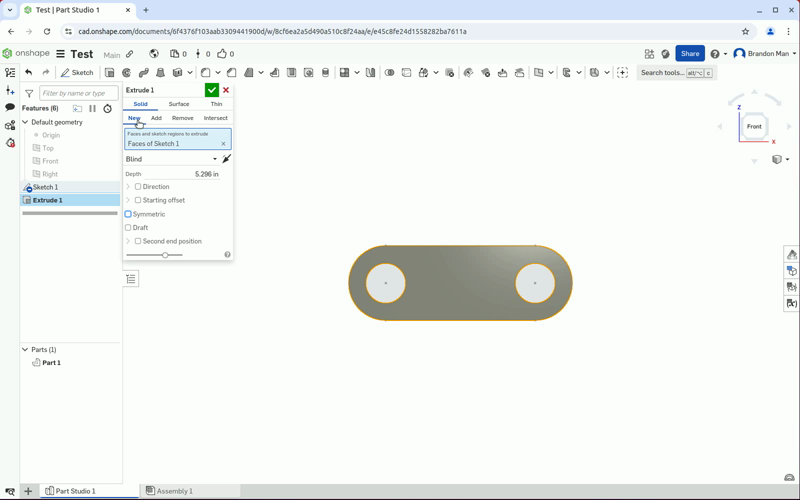
key(space)
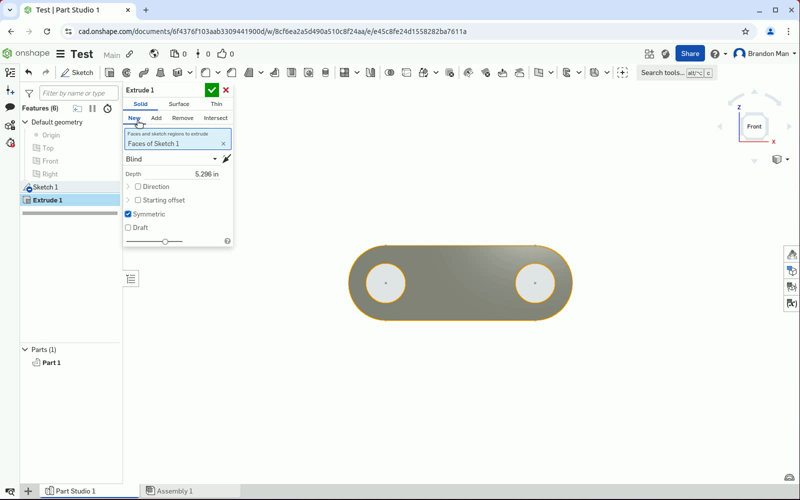
key(enter)
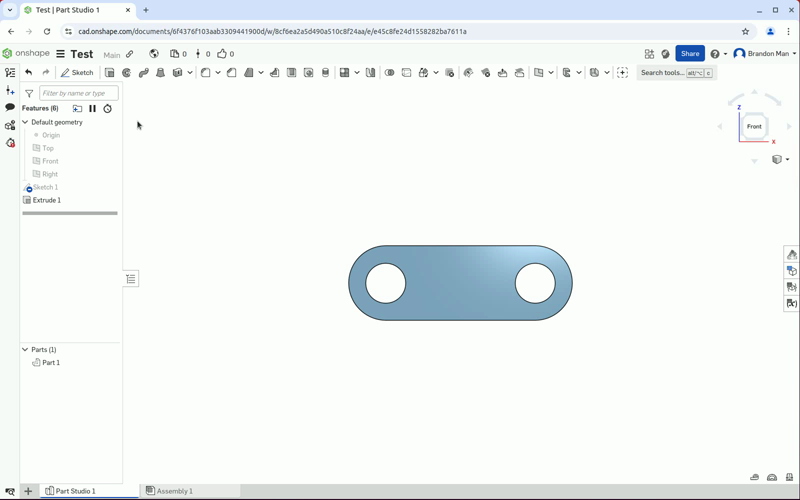
key(shift+h)
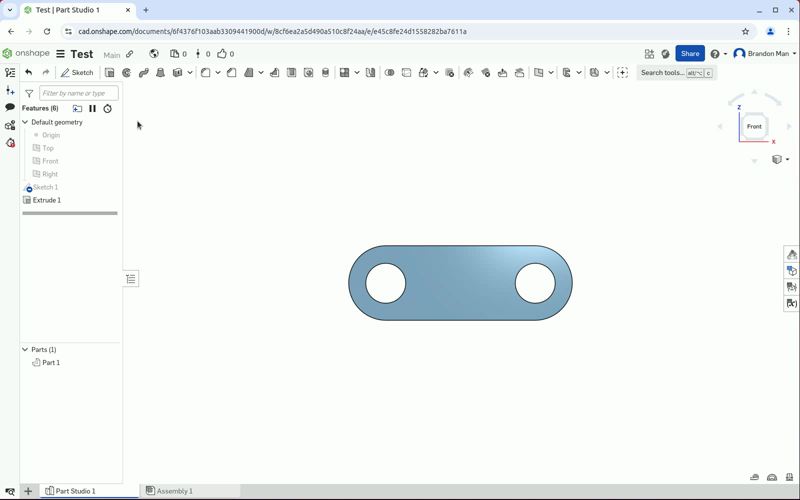
key(shift+h)
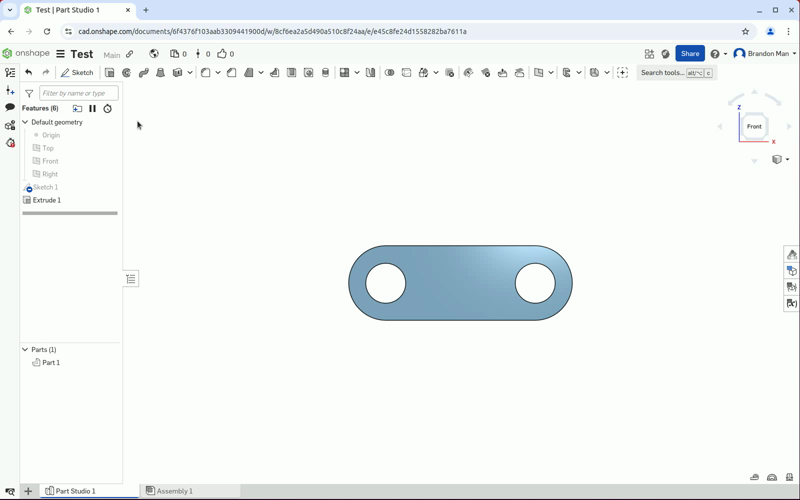
mouse_move(73, 189)
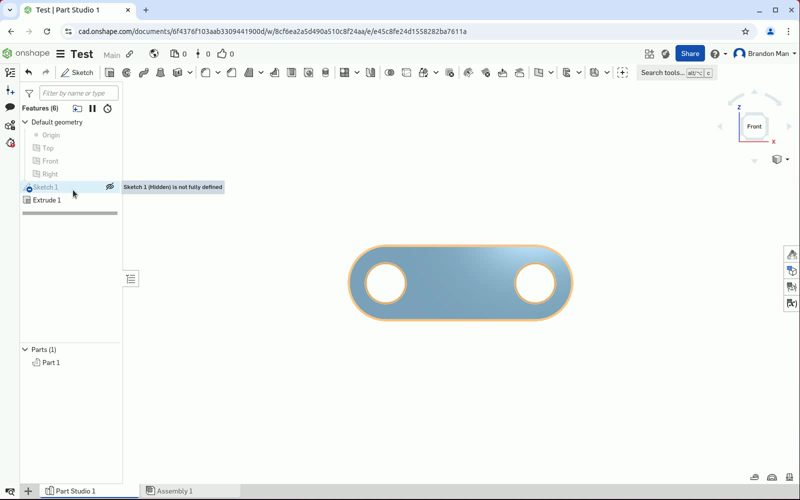
click(73, 189)
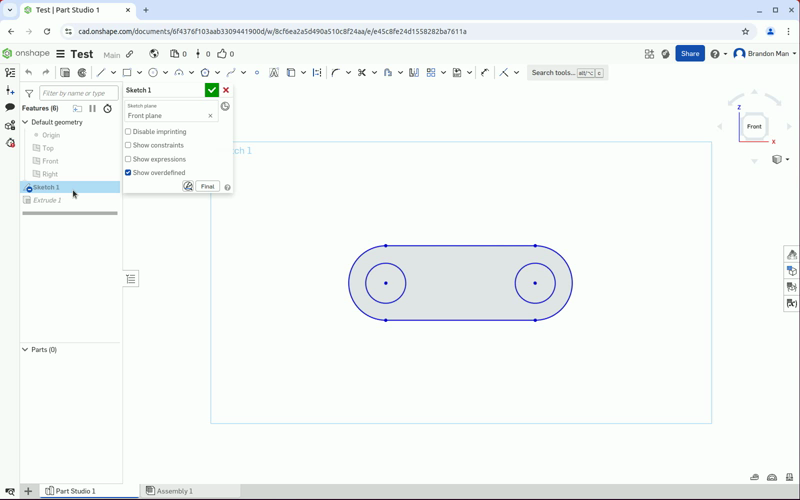
mouse_move(229, 92)
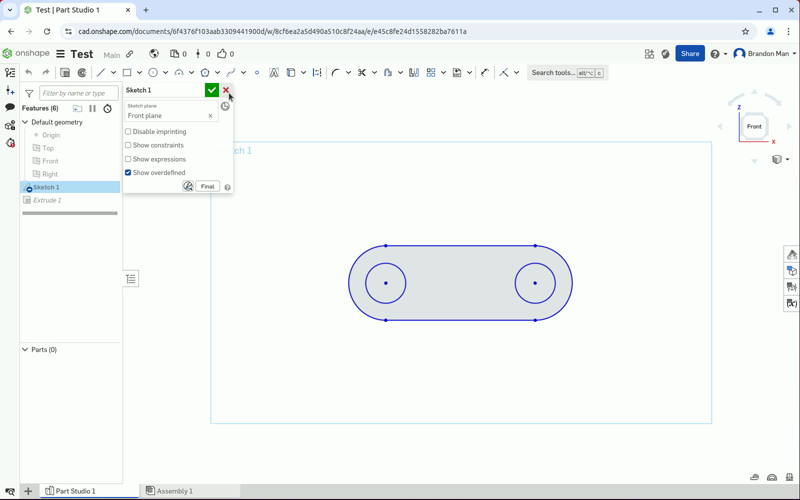
click(229, 92)
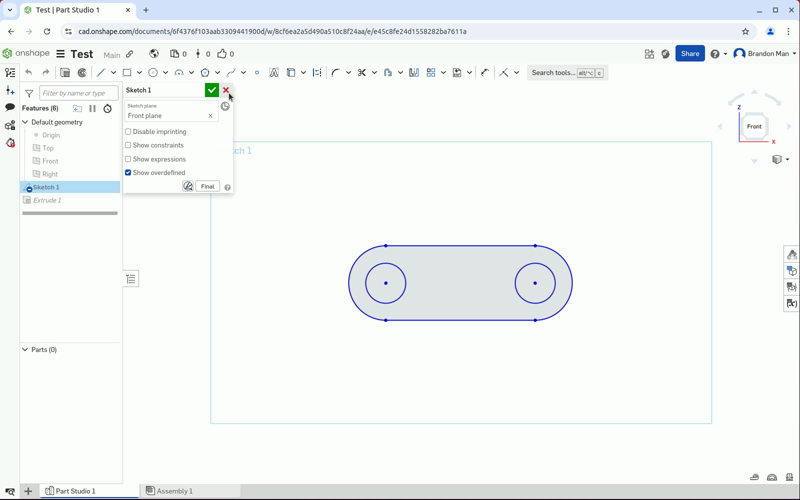
key(shift+s)
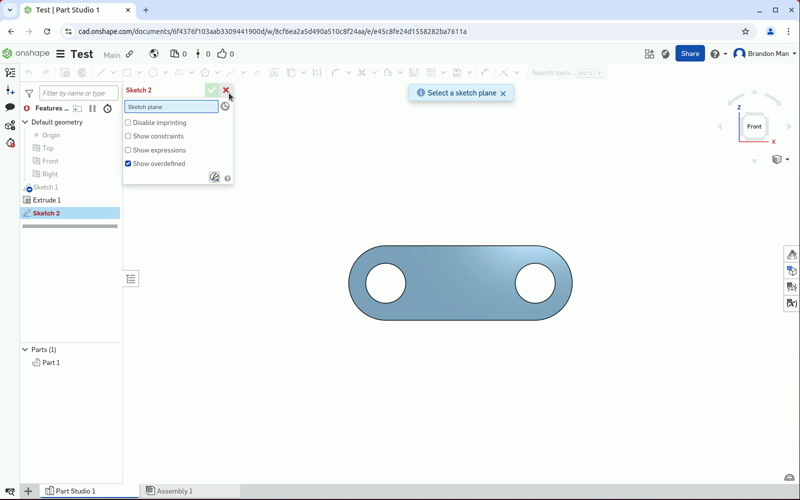
mouse_move(73, 163)
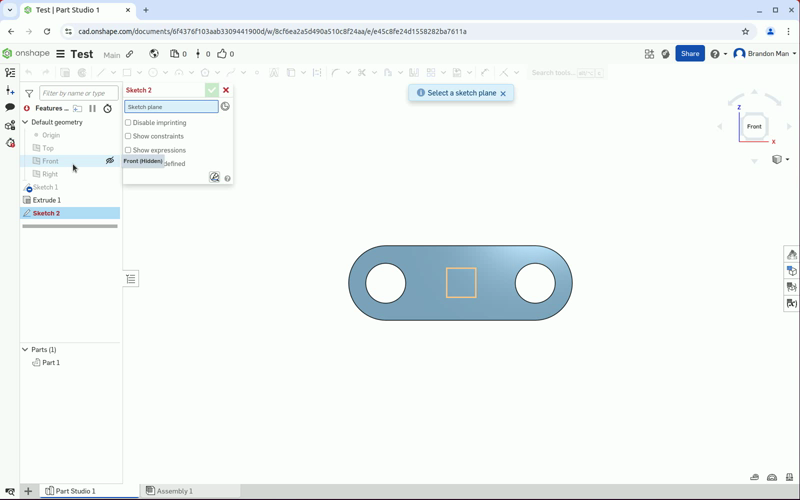
click(73, 163)
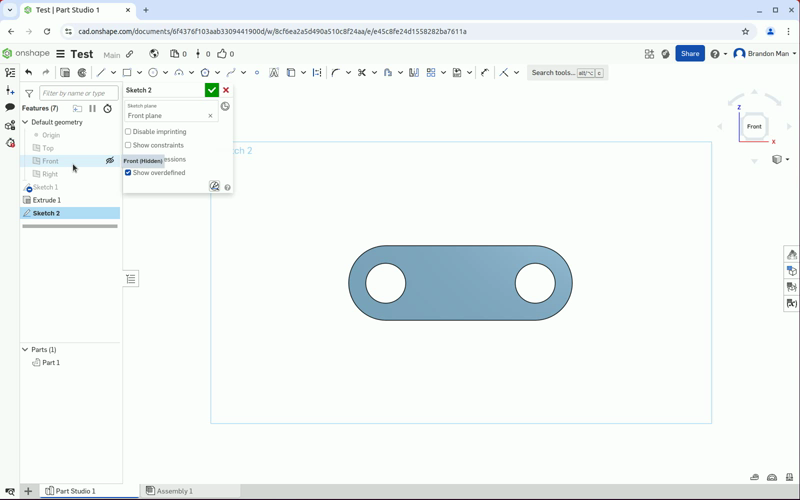
mouse_move(73, 352)
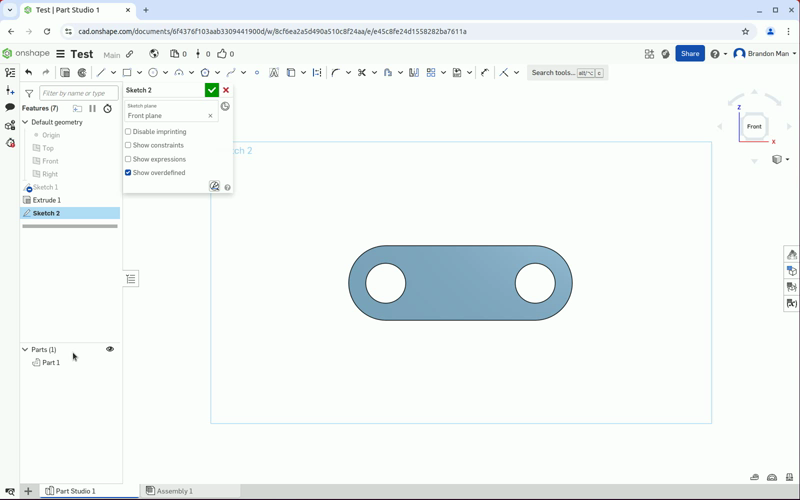
key(y)
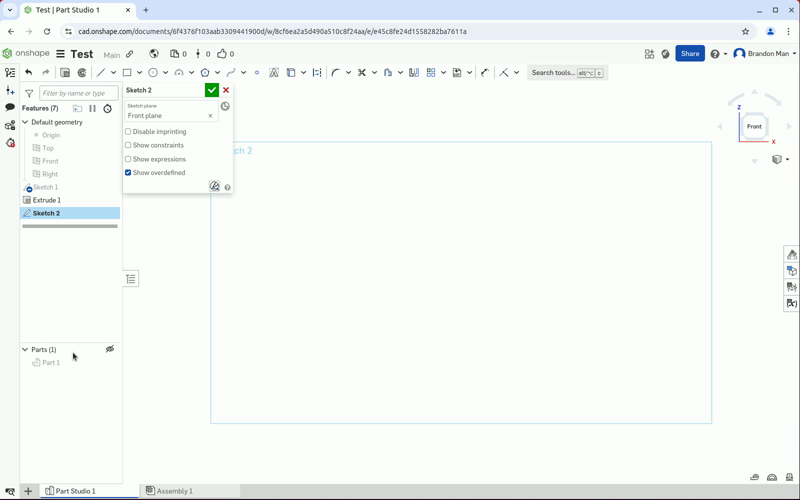
key(c)
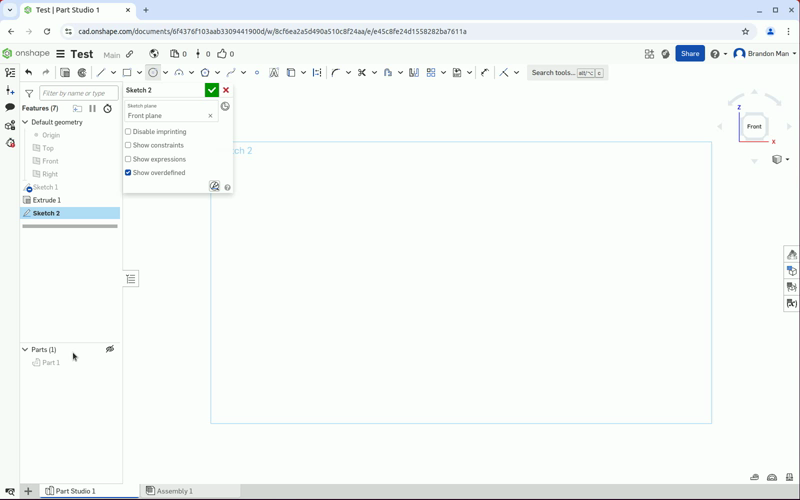
key_down(shift)
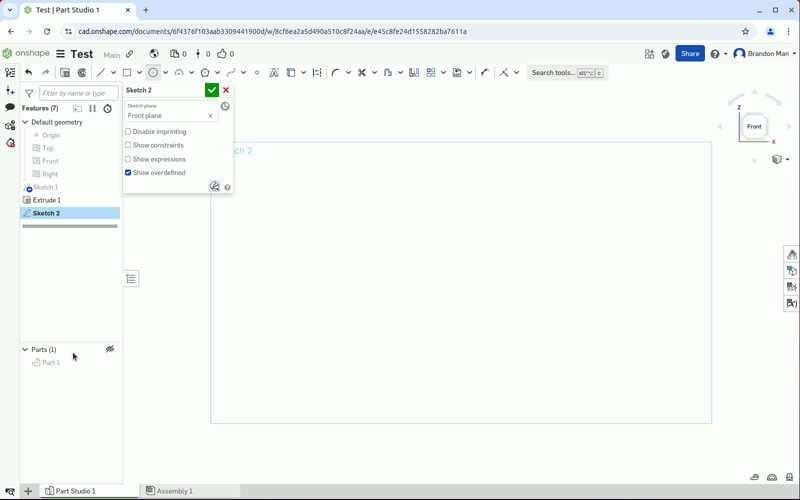
mouse_move(385, 282)
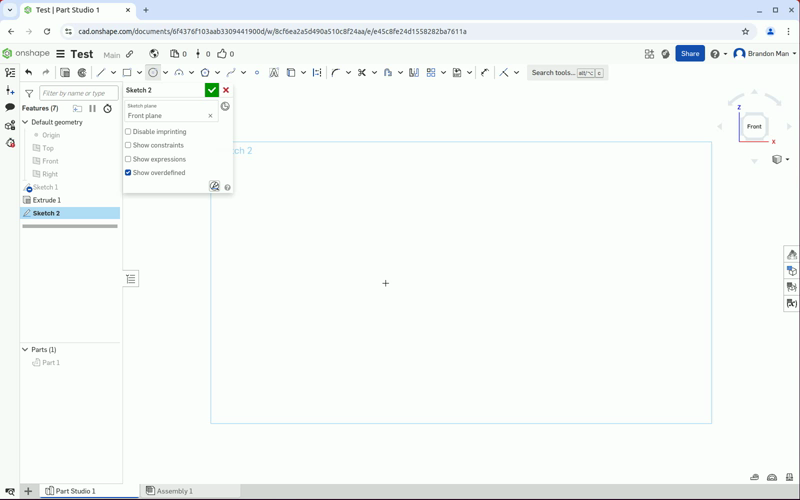
click(385, 282)
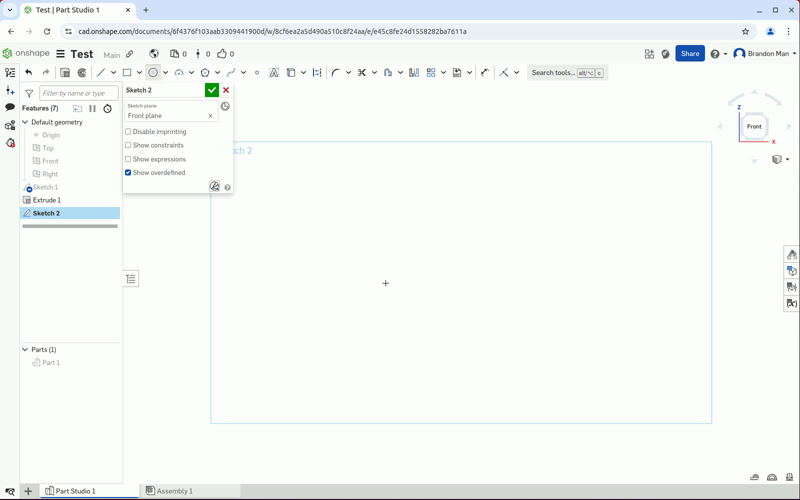
key_up(shift)
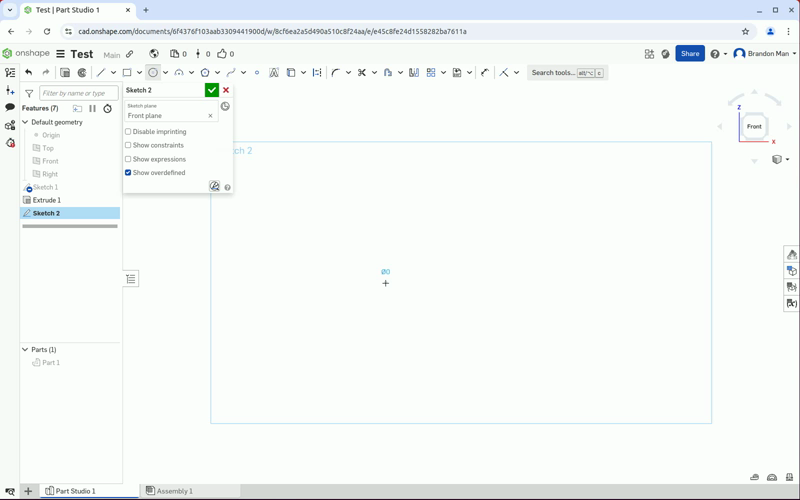
mouse_move(395, 282)
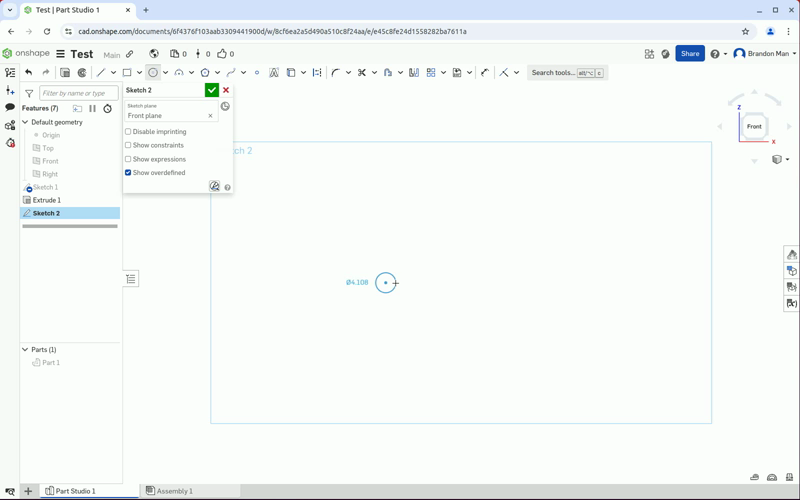
click(395, 282)
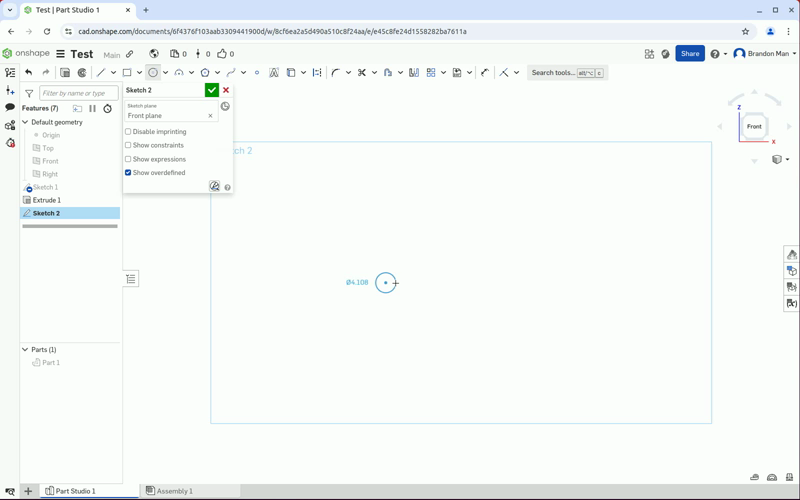
key(esc)
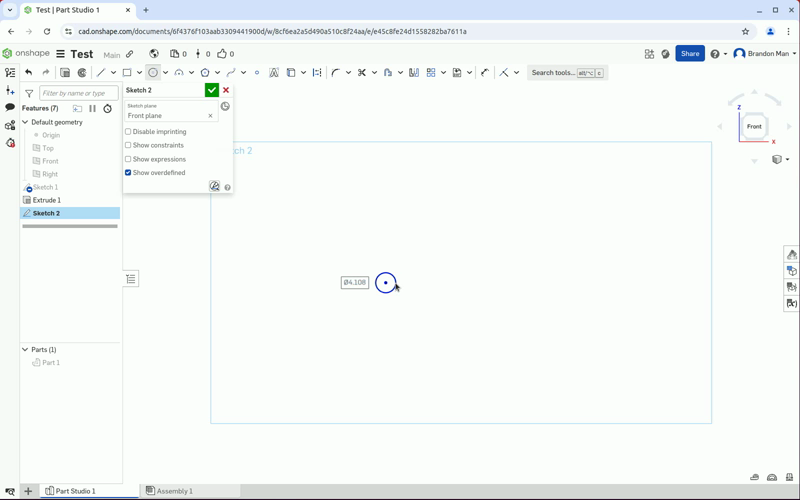
mouse_move(388, 274)
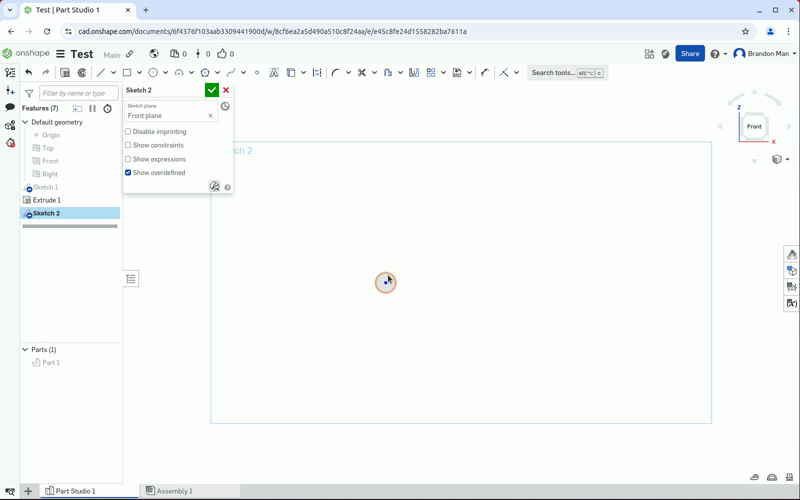
scroll(6)
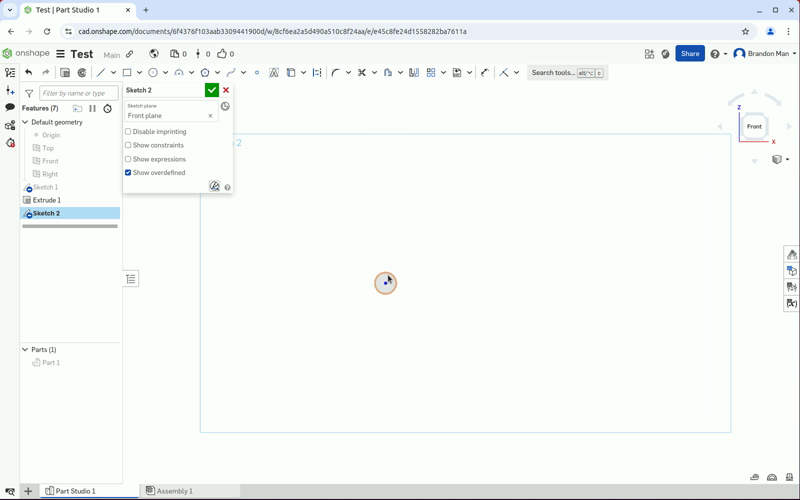
scroll(6)
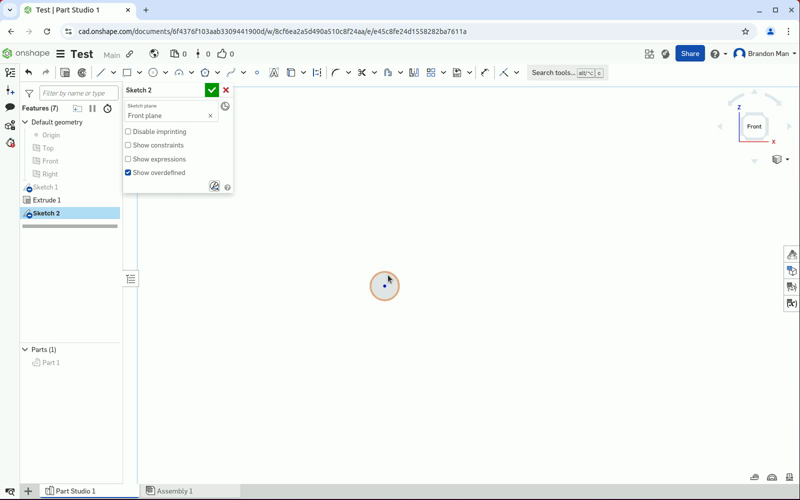
scroll(6)
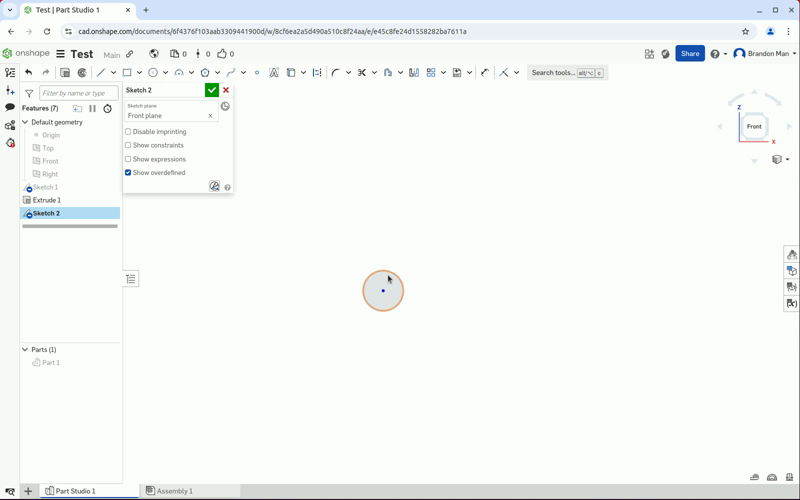
scroll(6)
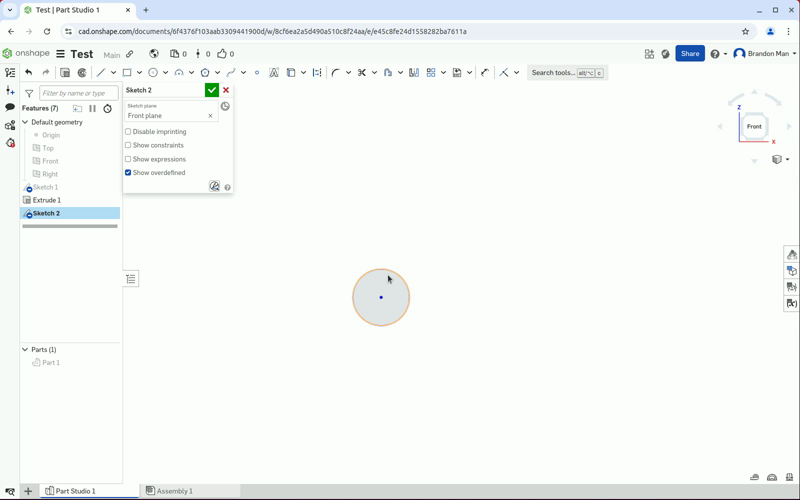
scroll(6)
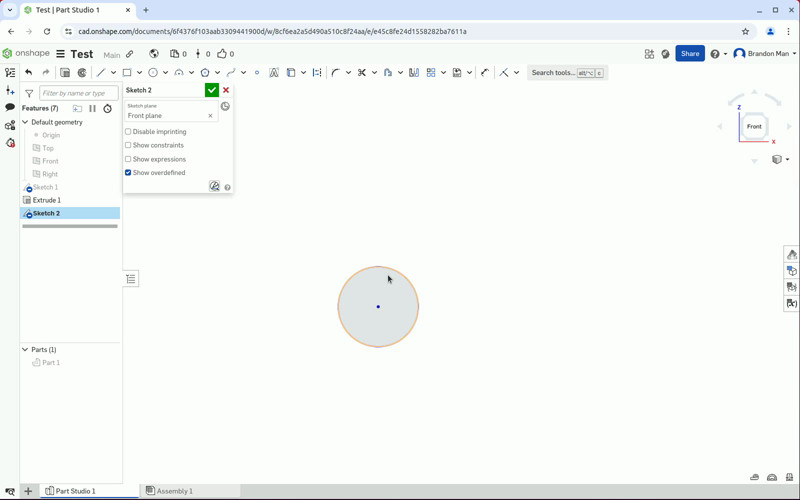
scroll(6)
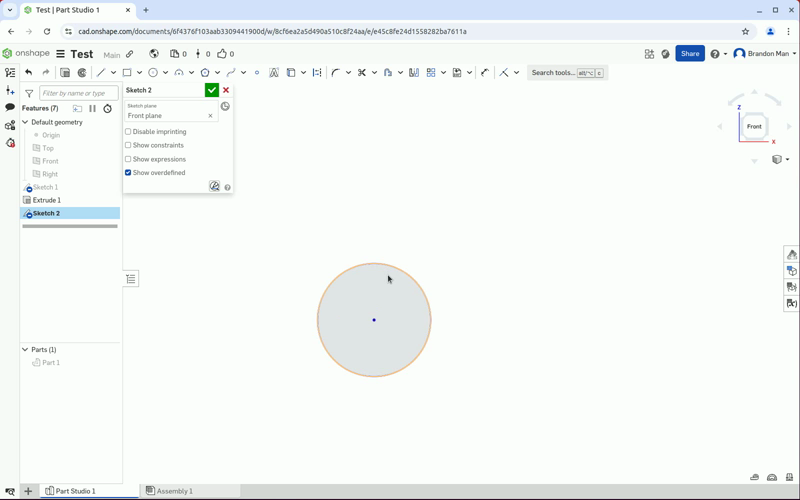
scroll(6)
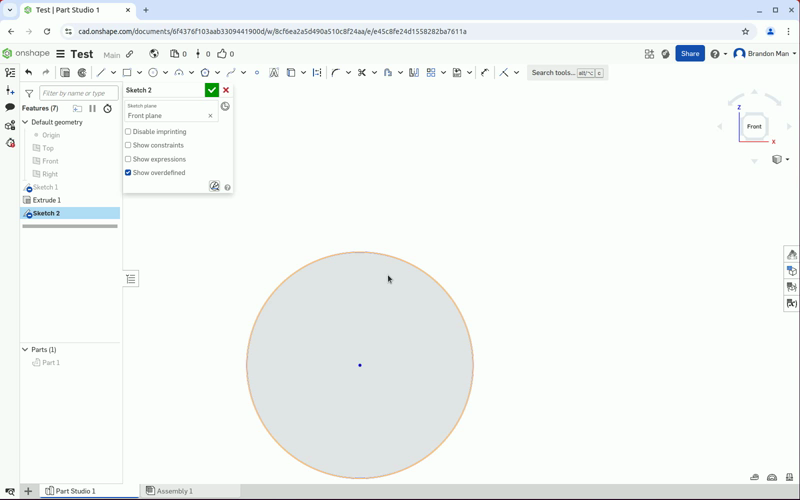
click(388, 274)
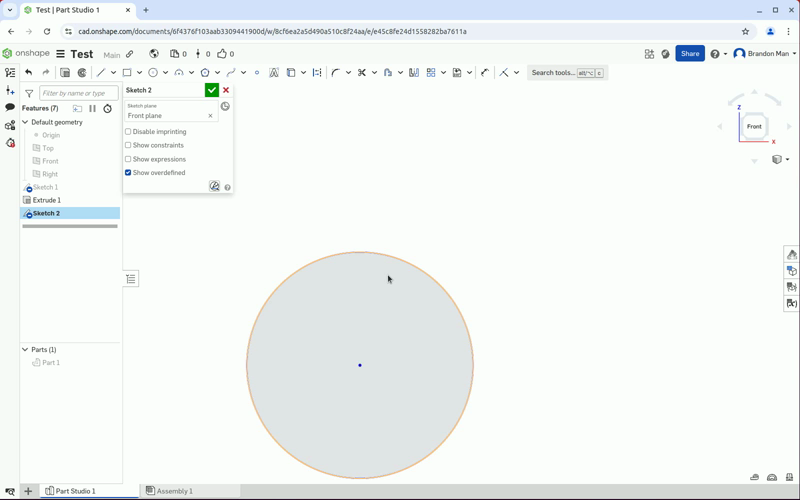
scroll(-6)
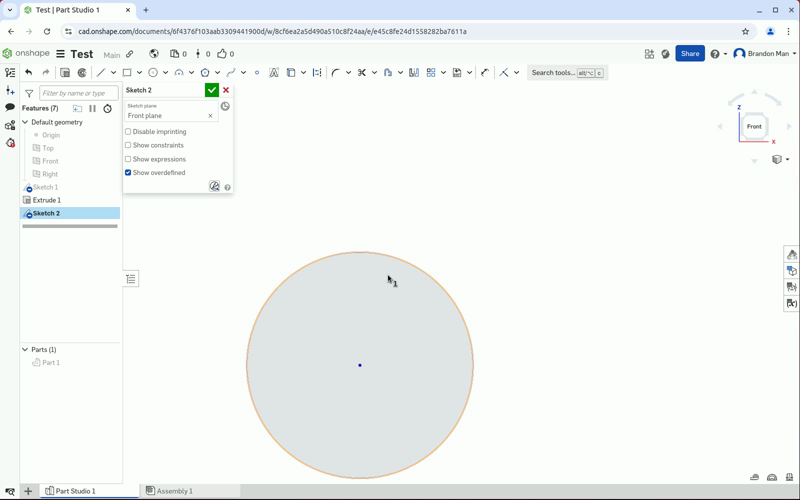
scroll(-6)
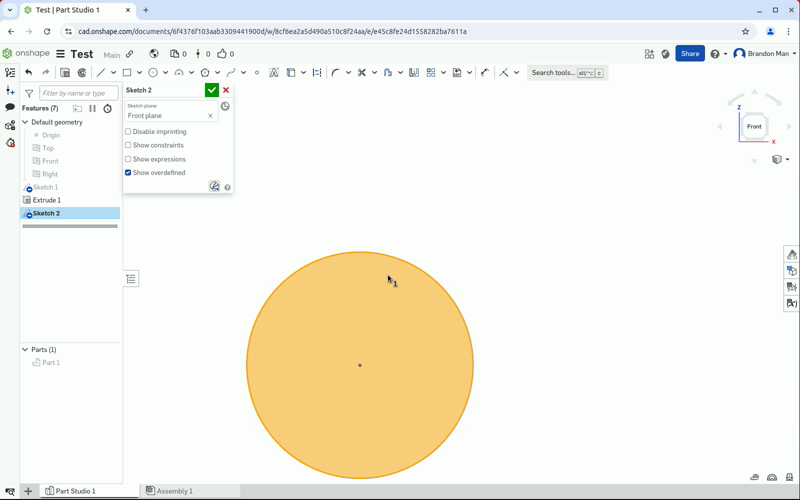
scroll(-6)
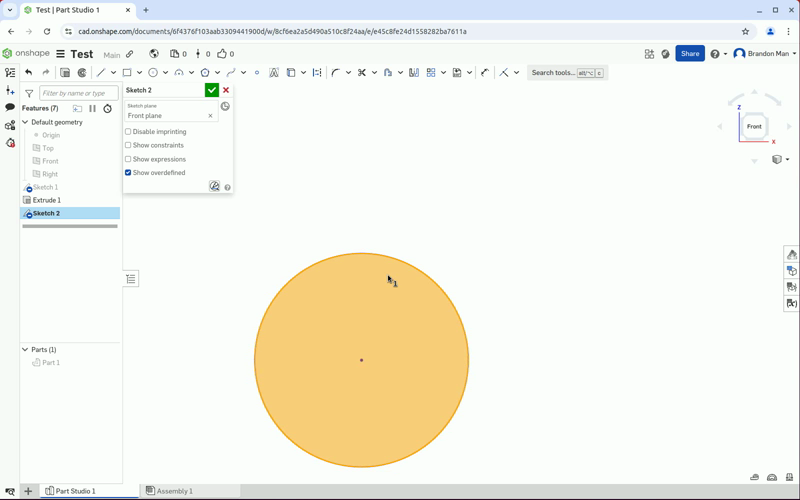
scroll(-6)
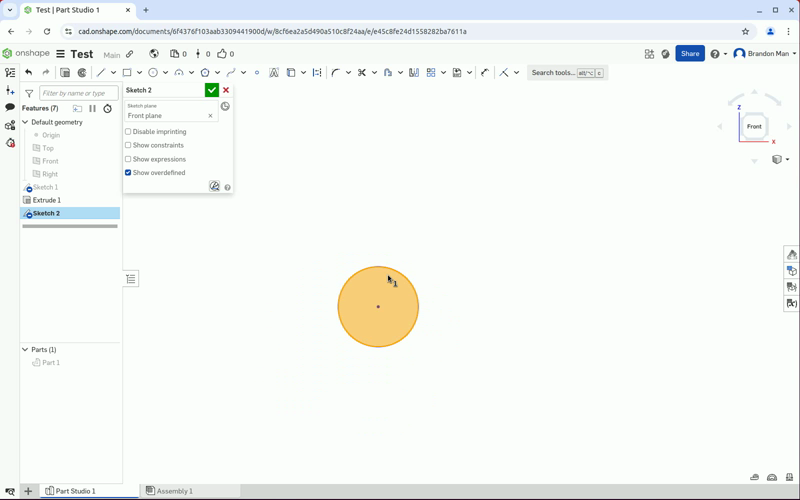
scroll(-6)
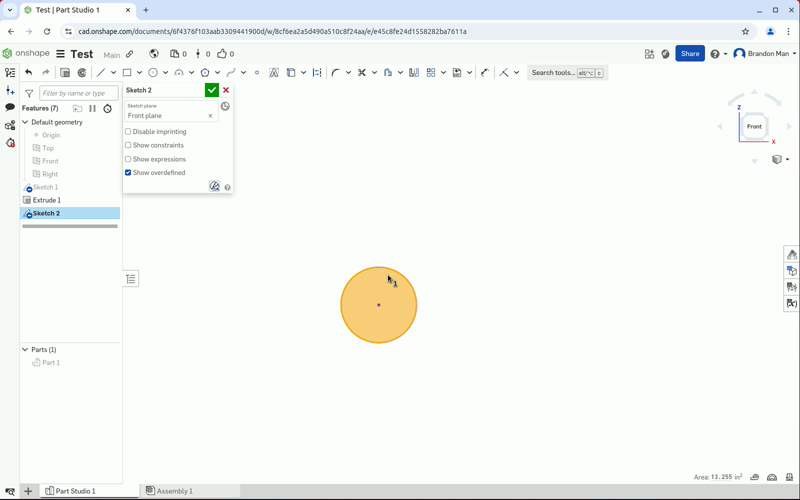
scroll(-6)
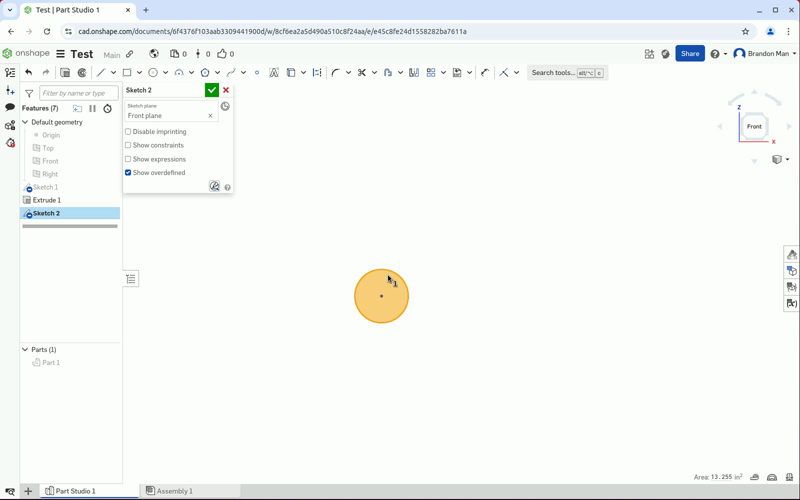
scroll(-6)
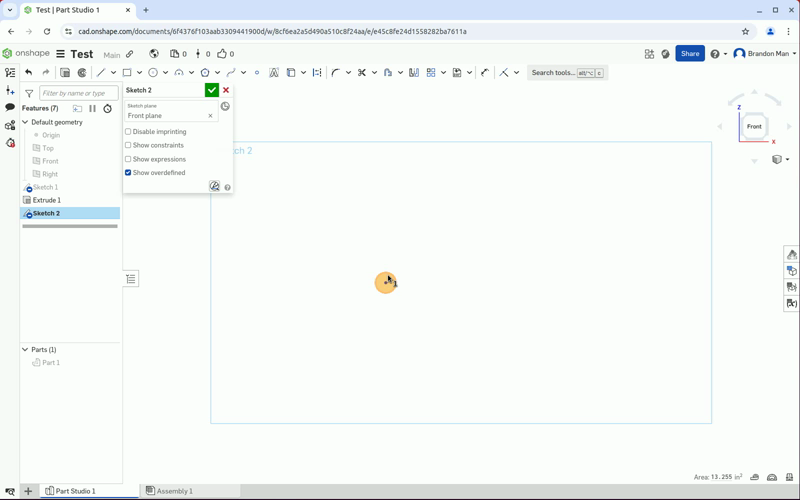
mouse_move(73, 352)
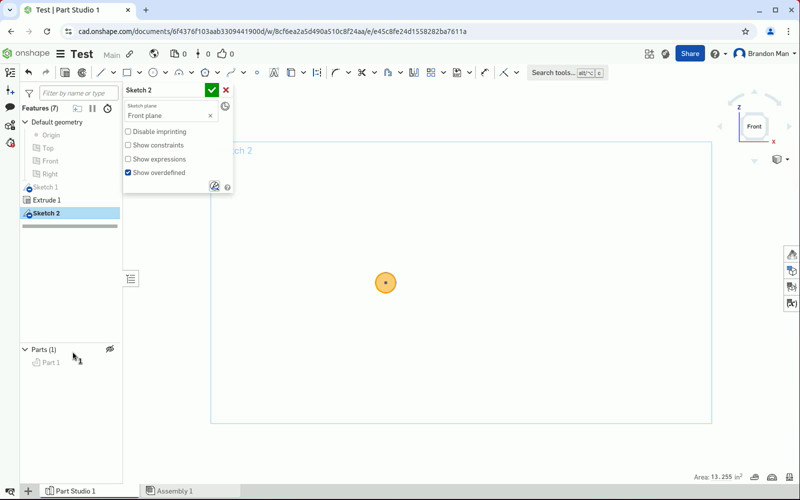
key(shift+y)
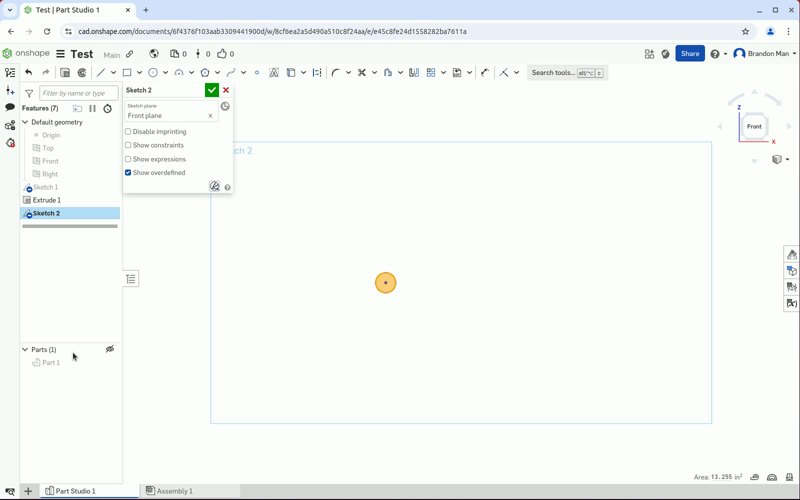
key(shift+e)
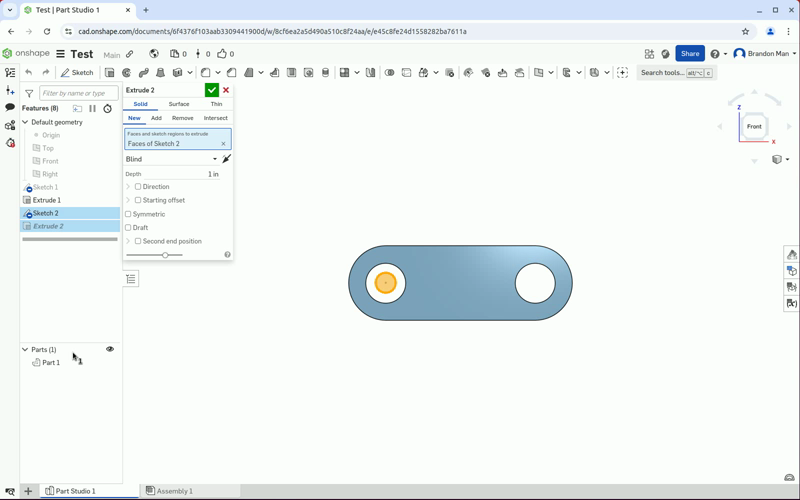
mouse_move(143, 106)
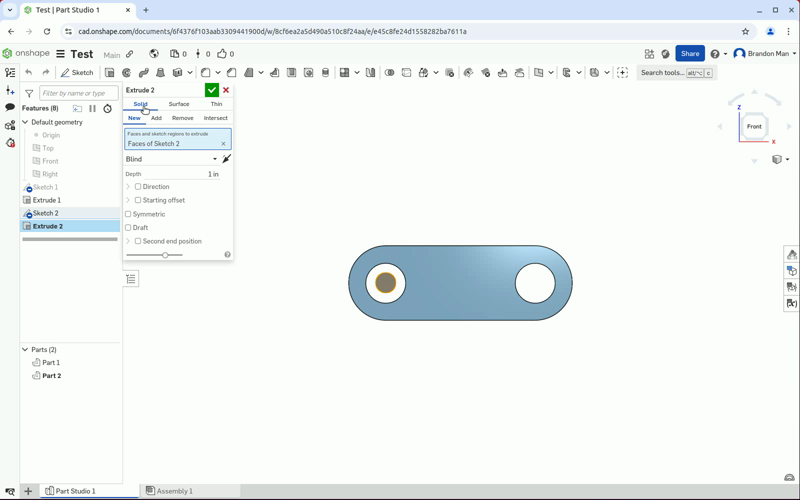
click(143, 106)
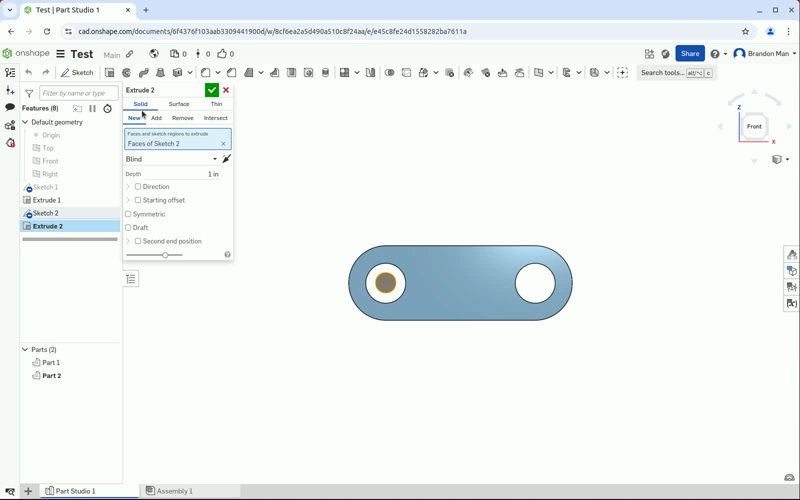
mouse_move(137, 120)
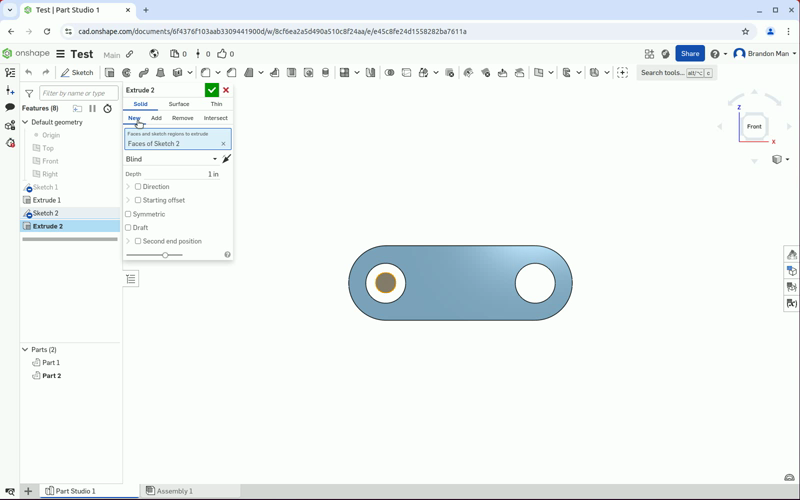
click(137, 120)
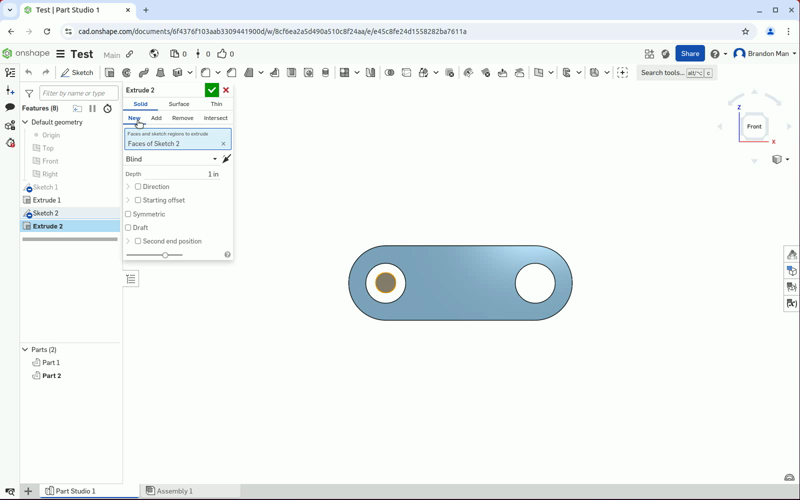
key(tab, 4)
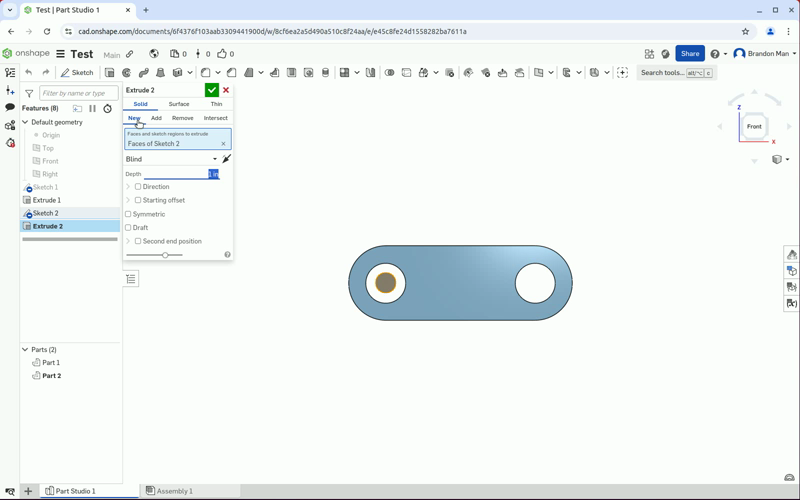
text(5.296)
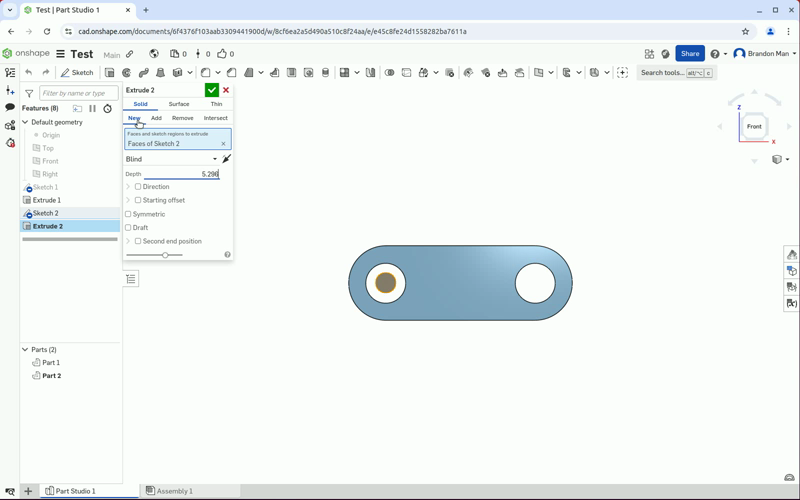
key(tab, 3)
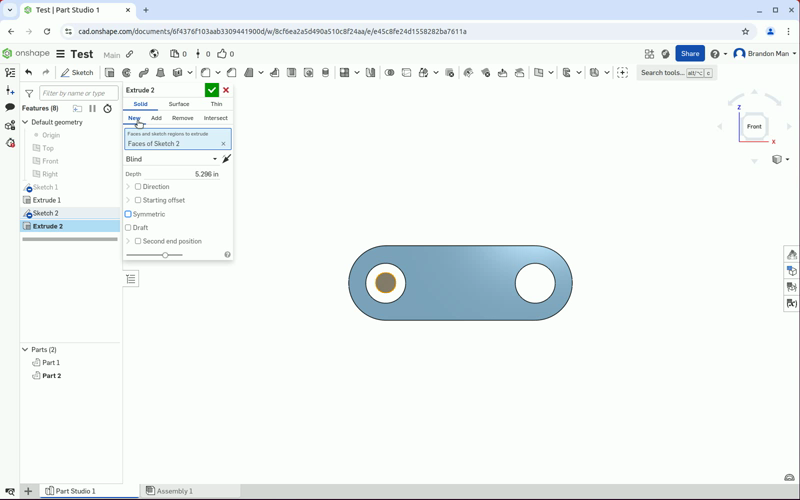
key(space)
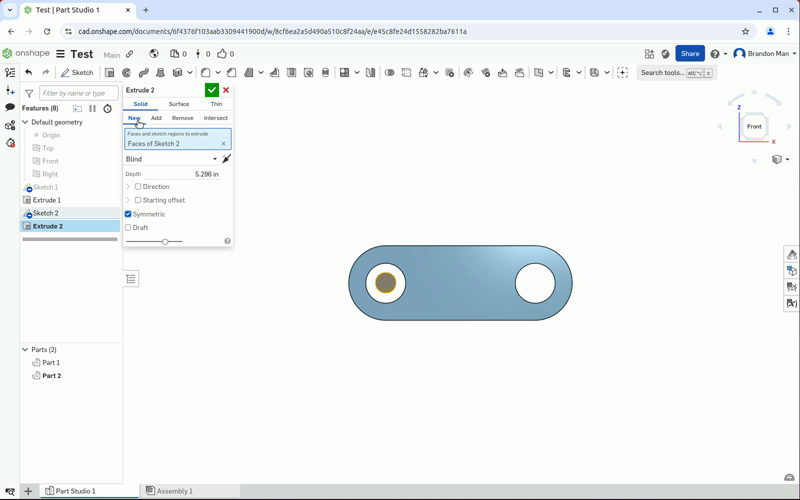
key(enter)
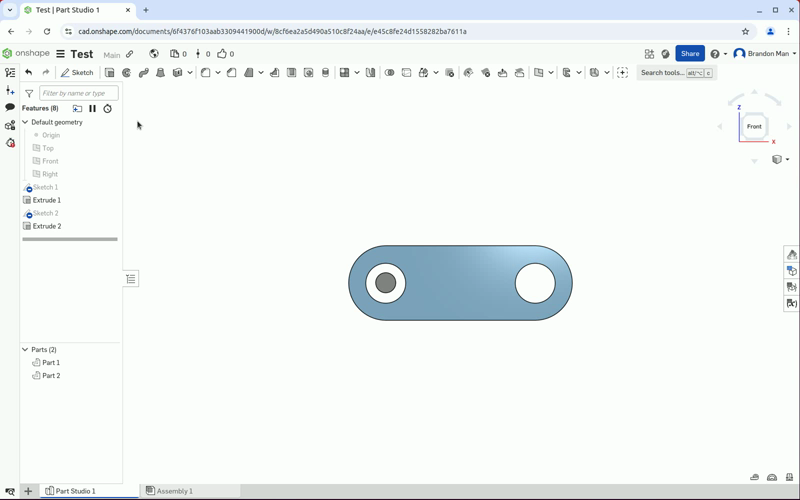
key(shift+h)
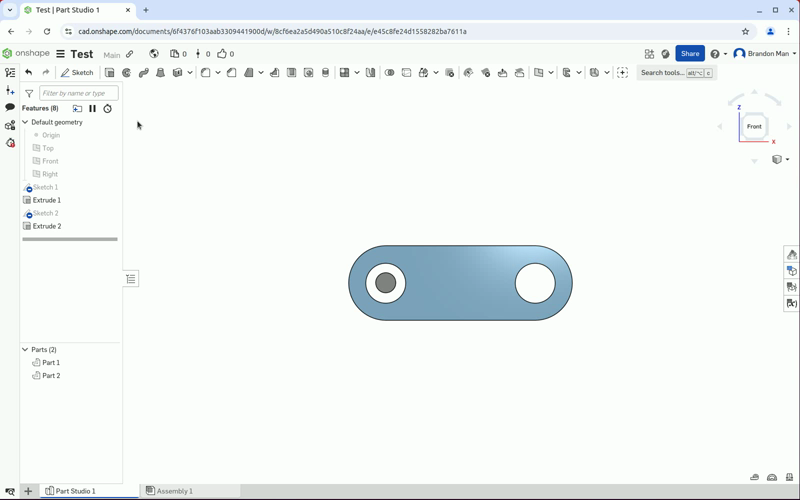
key(shift+h)
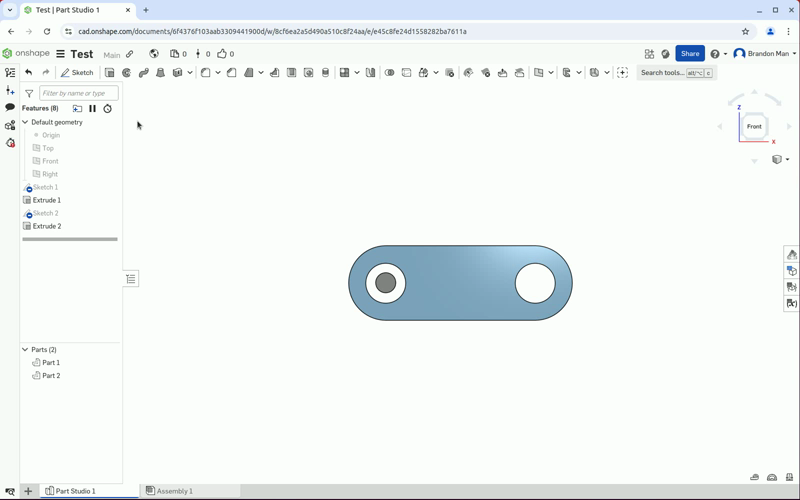
mouse_move(73, 189)
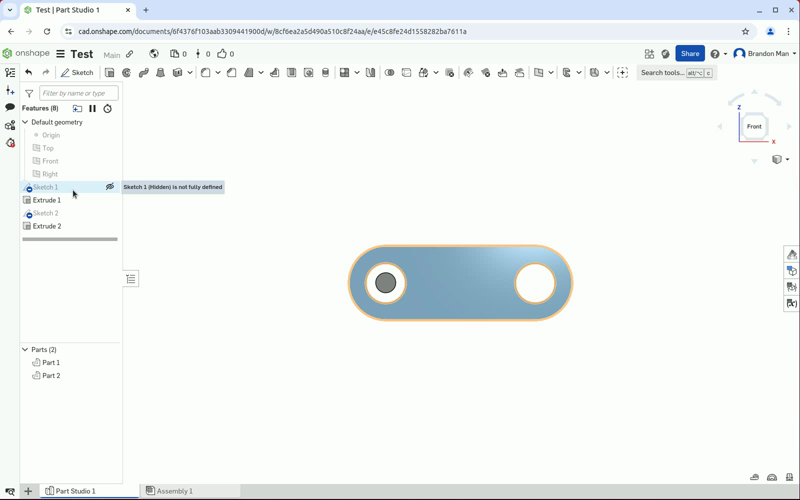
click(73, 189)
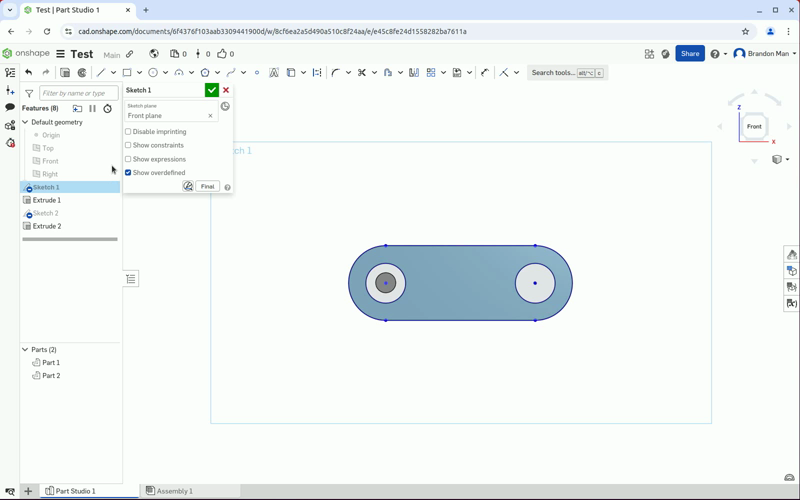
mouse_move(229, 92)
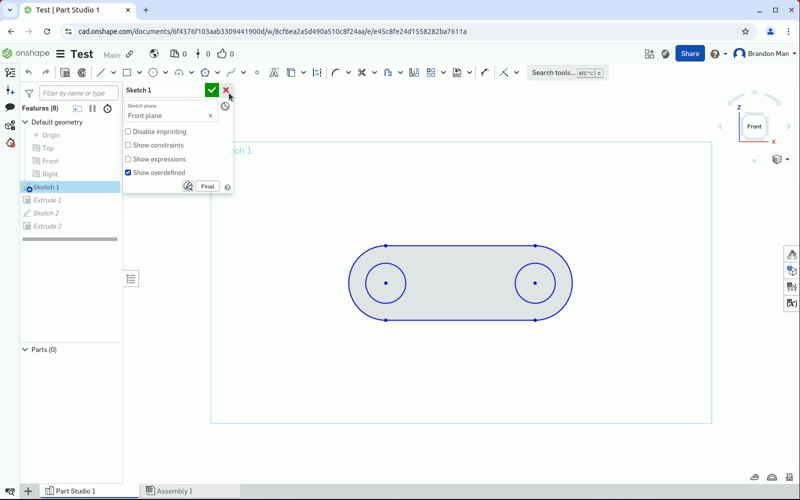
click(229, 92)
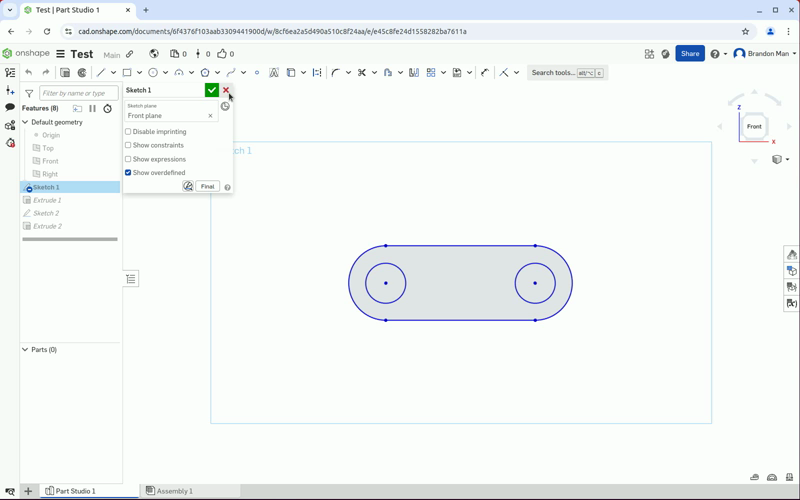
key(shift+s)
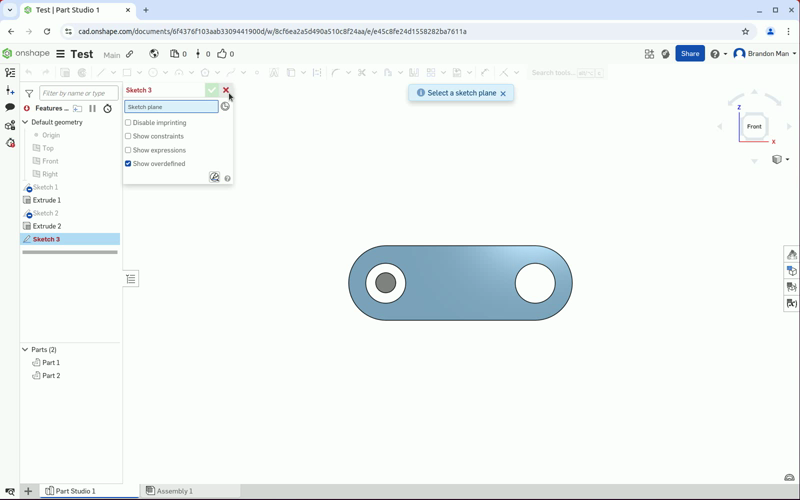
mouse_move(73, 163)
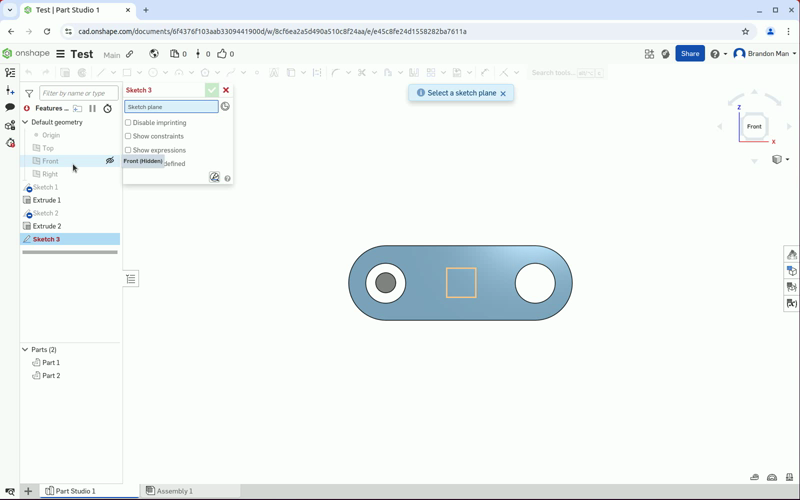
click(73, 163)
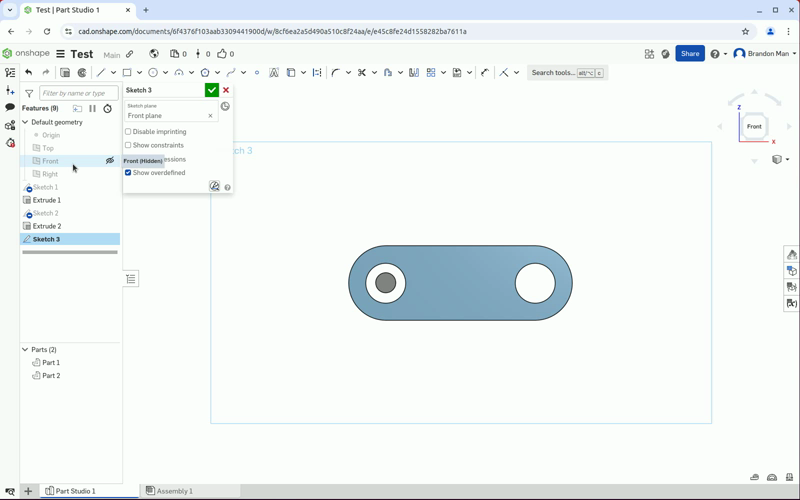
mouse_move(73, 352)
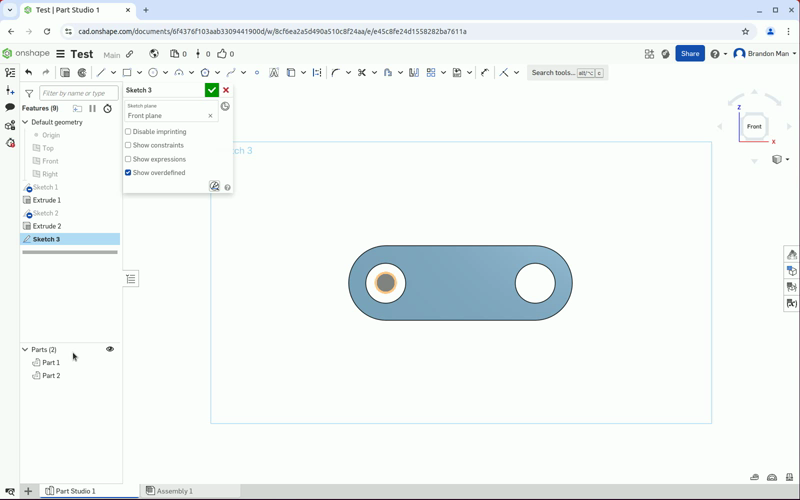
key(y)
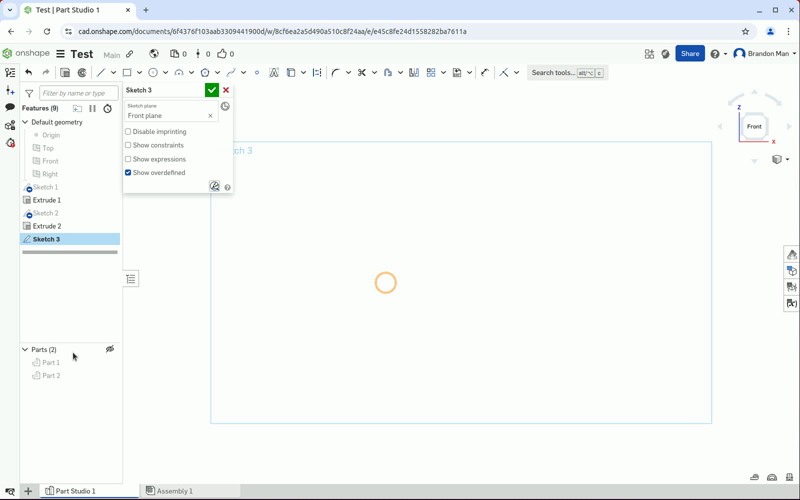
key(c)
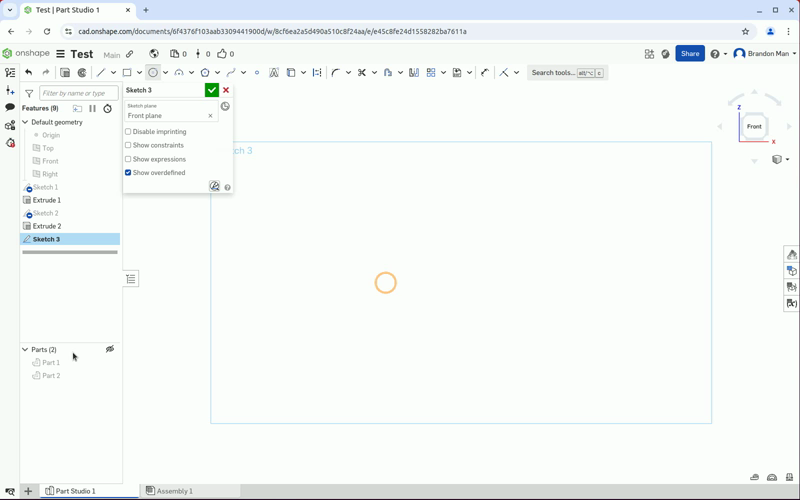
key_down(shift)
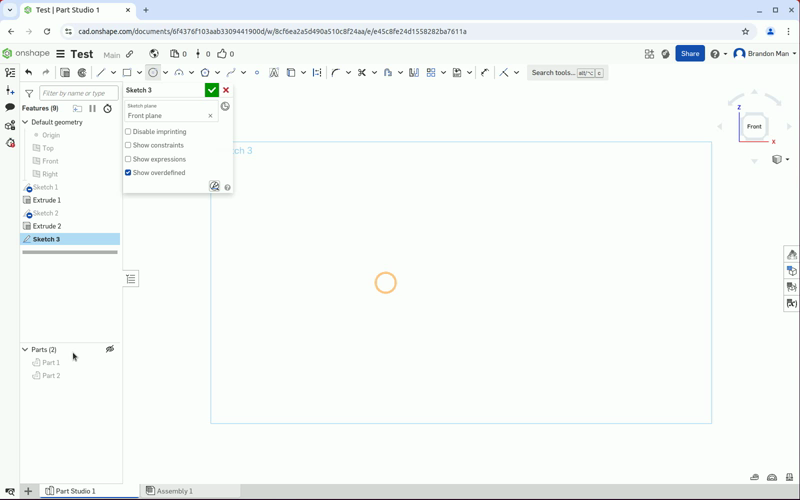
mouse_move(535, 282)
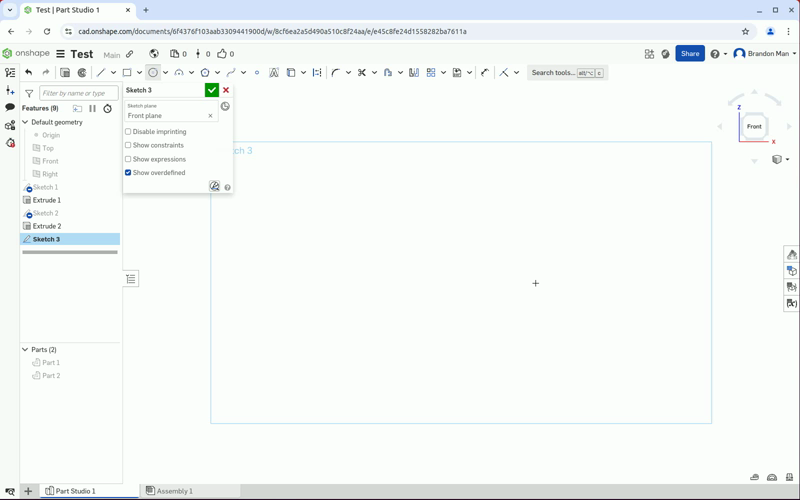
click(535, 282)
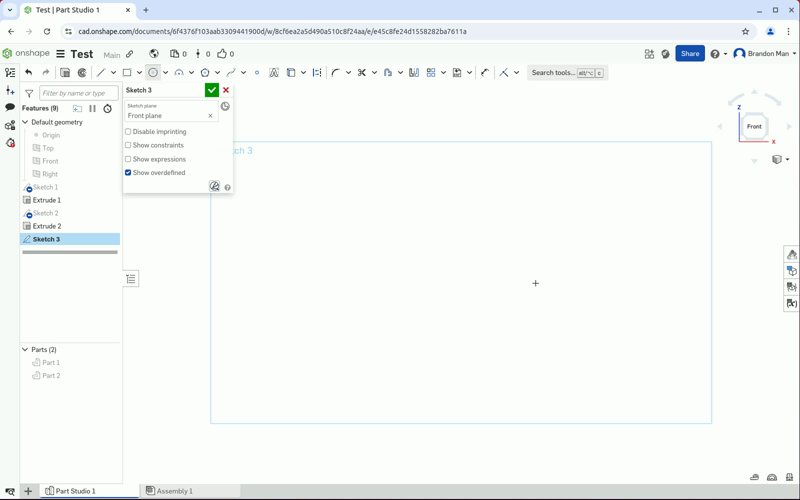
key_up(shift)
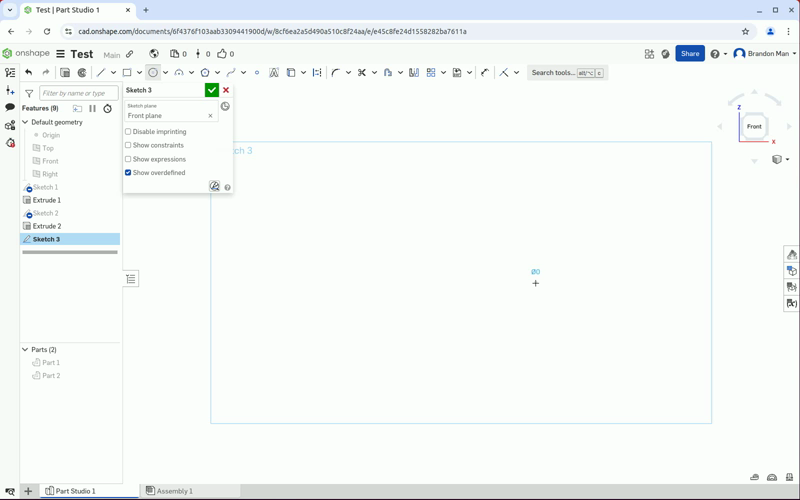
mouse_move(546, 282)
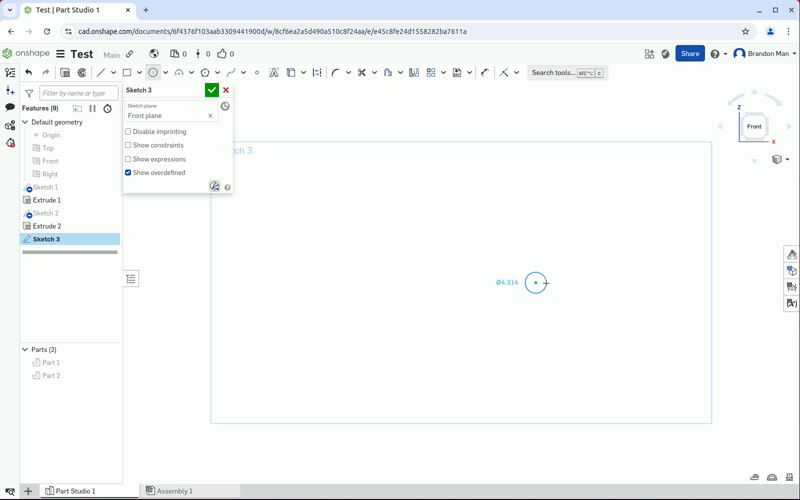
click(546, 282)
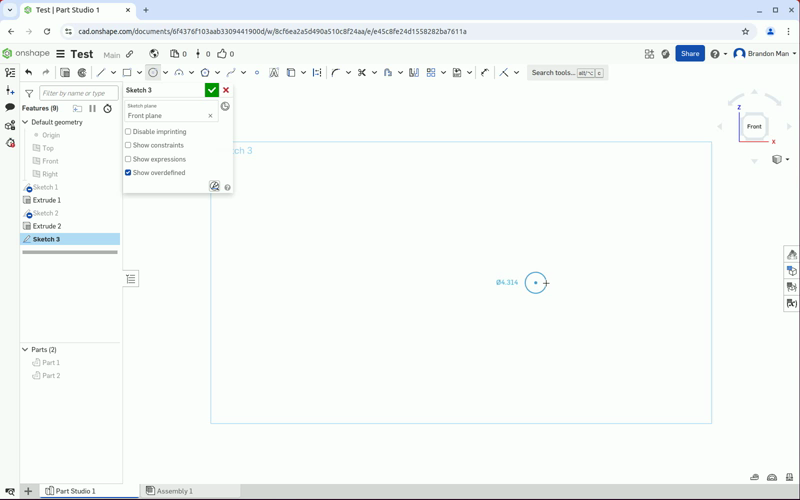
key(esc)
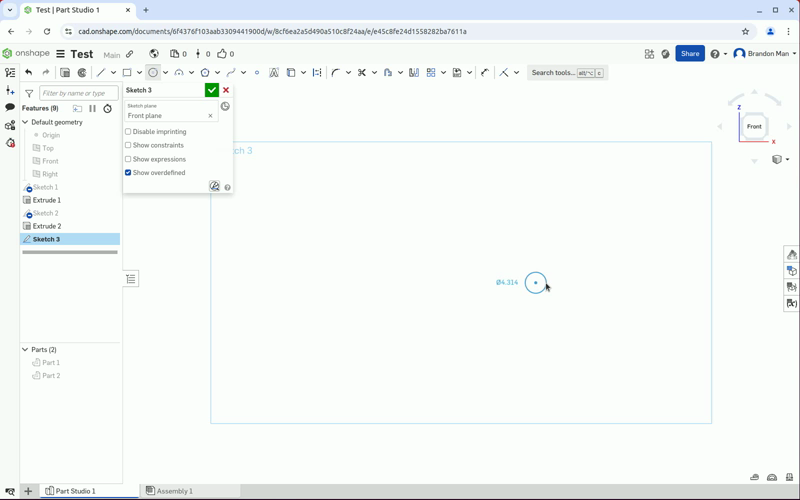
mouse_move(544, 285)
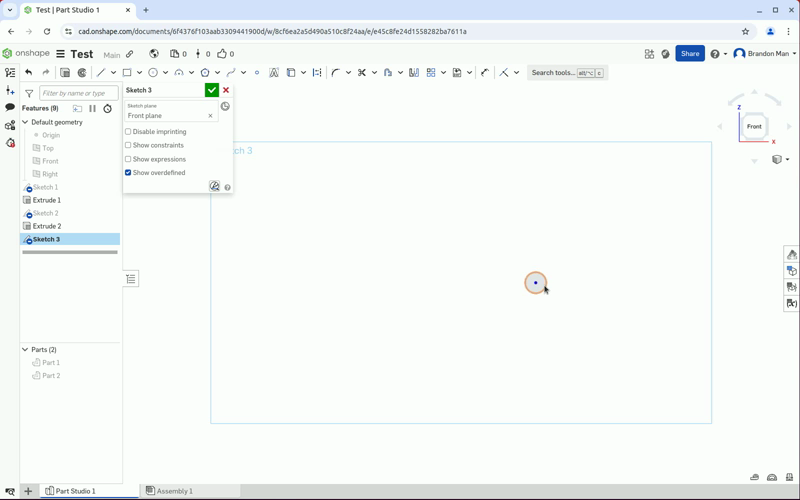
scroll(6)
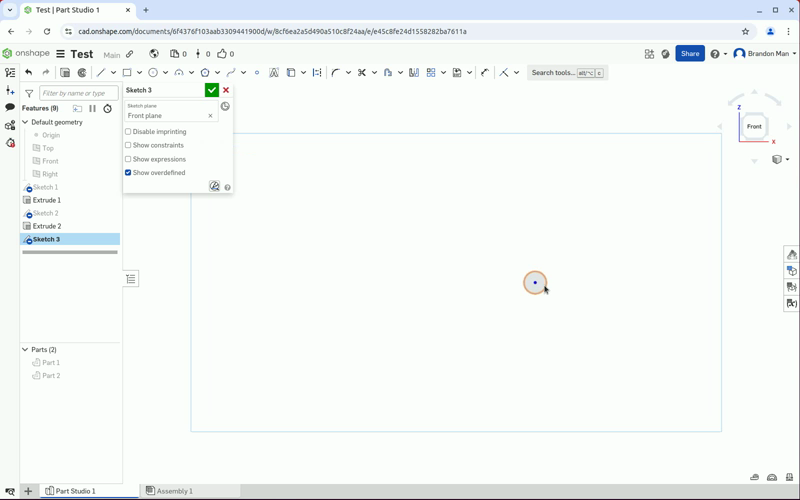
scroll(6)
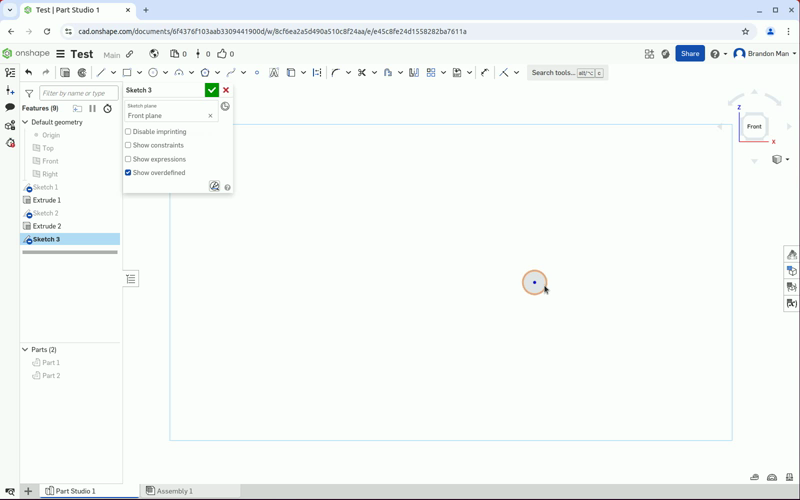
scroll(6)
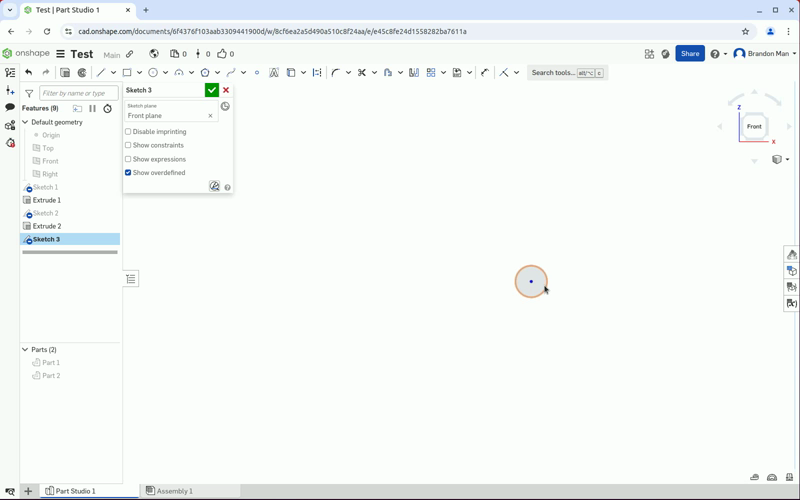
scroll(6)
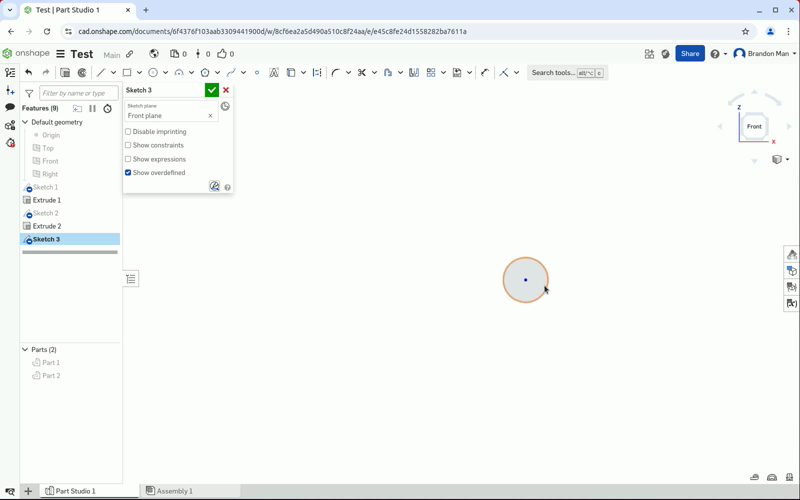
scroll(6)
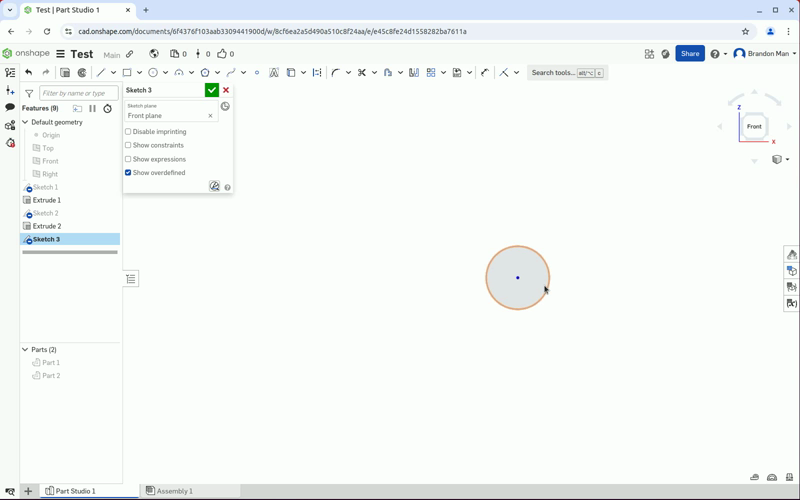
scroll(6)
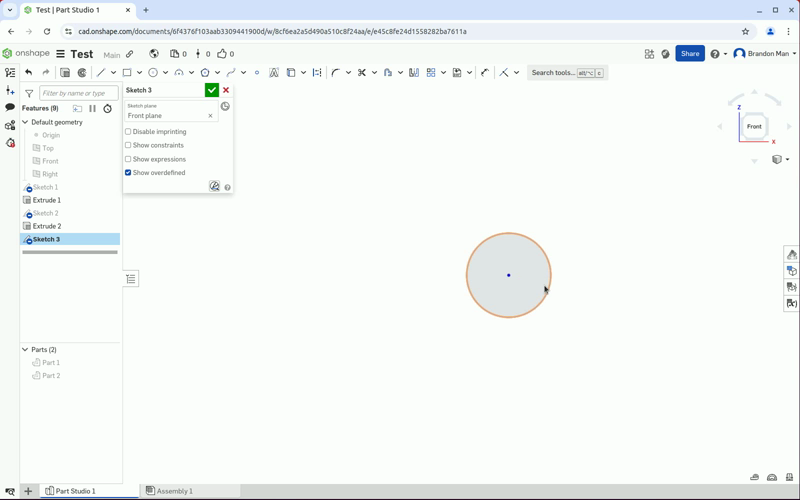
scroll(6)
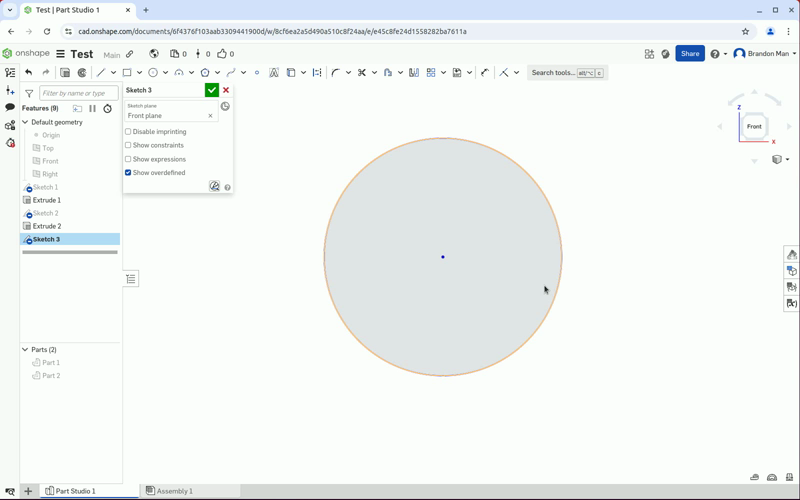
click(544, 285)
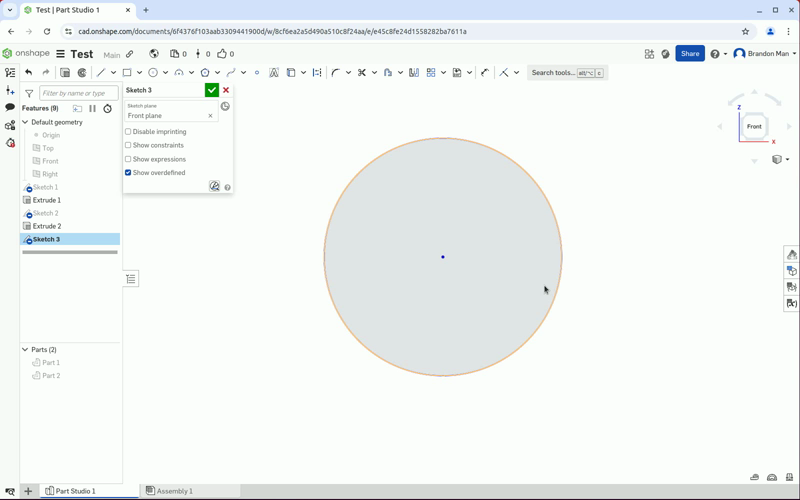
scroll(-6)
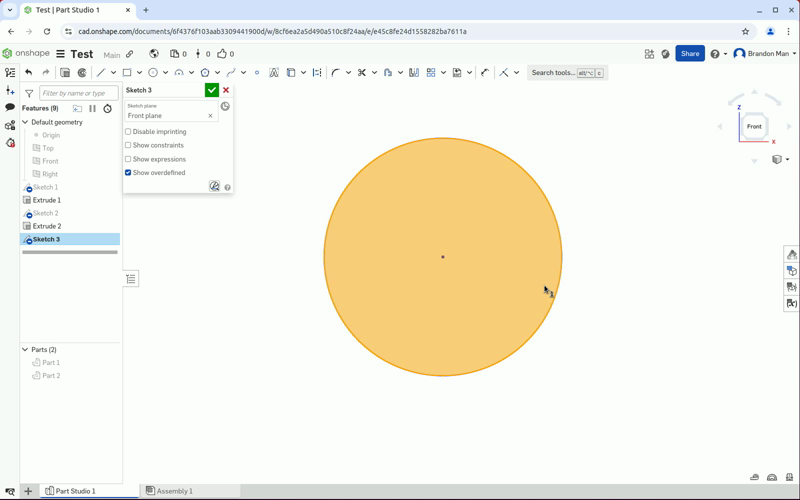
scroll(-6)
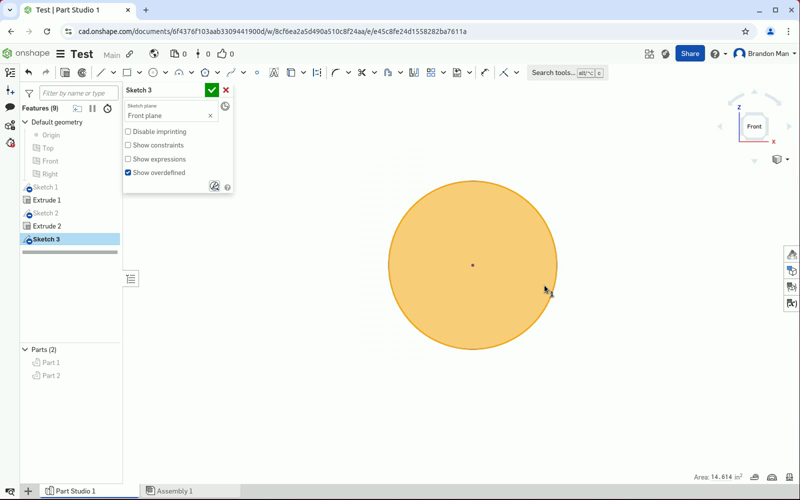
scroll(-6)
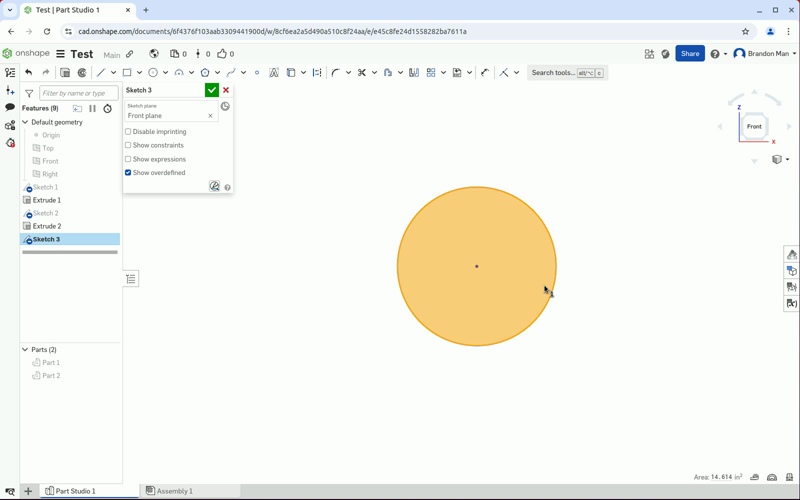
scroll(-6)
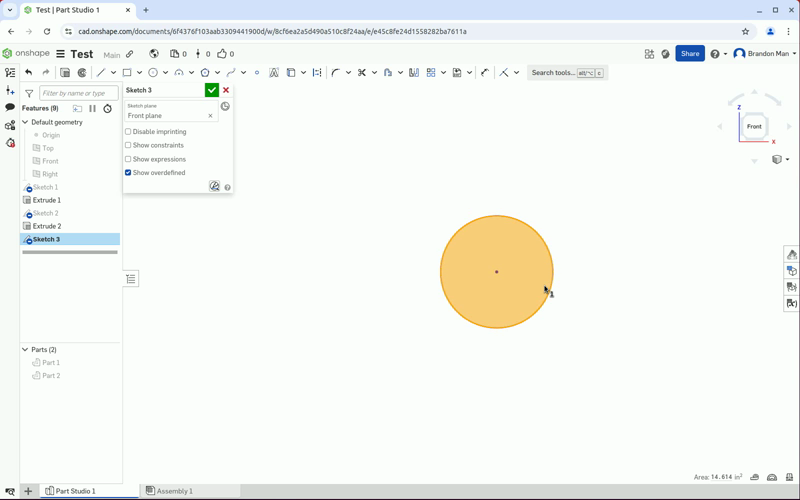
scroll(-6)
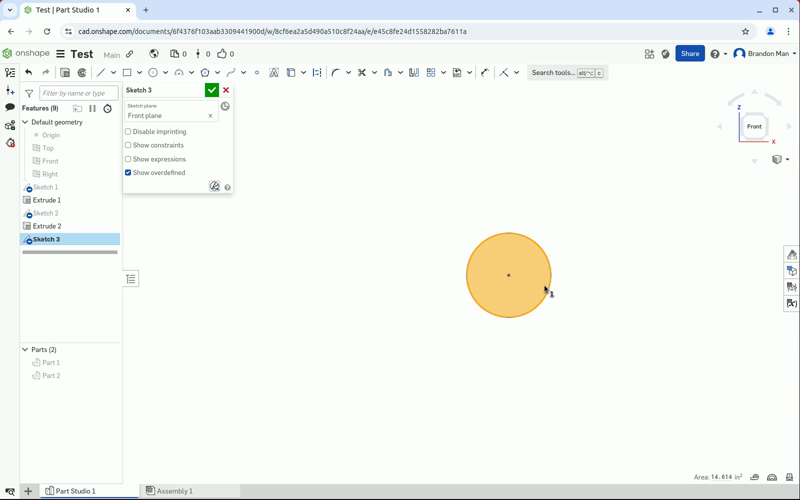
scroll(-6)
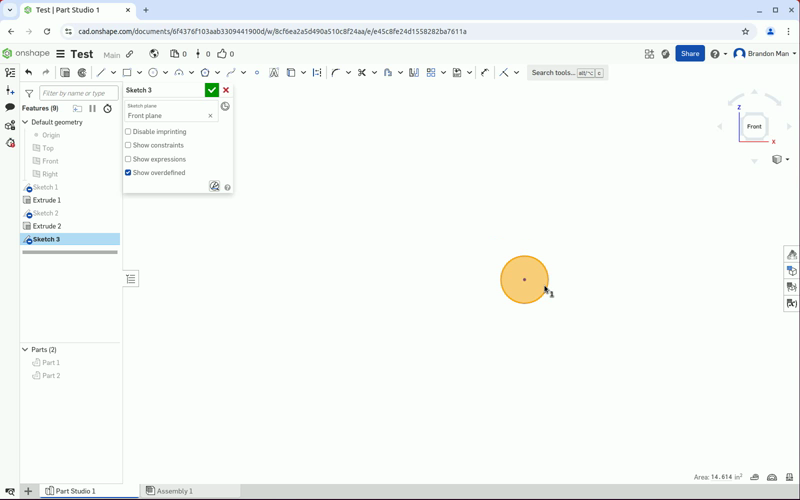
scroll(-6)
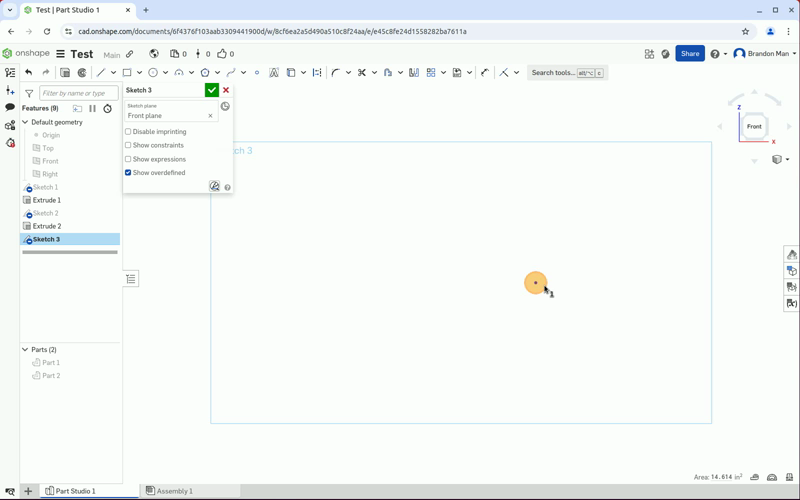
mouse_move(73, 352)
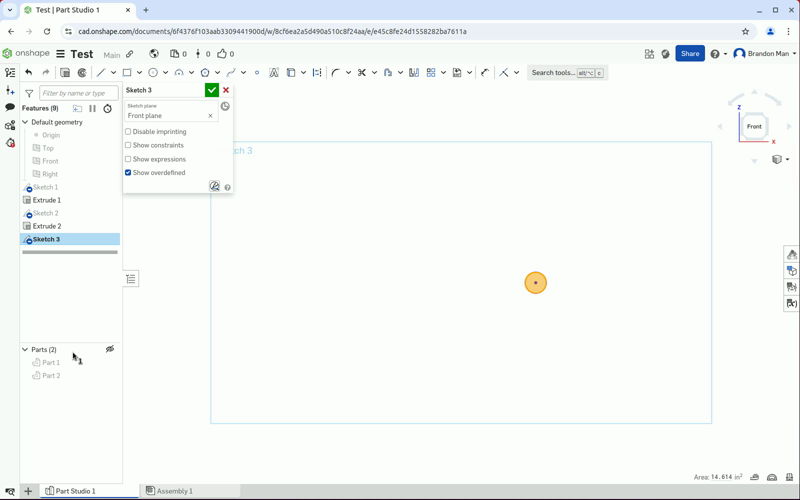
key(shift+y)
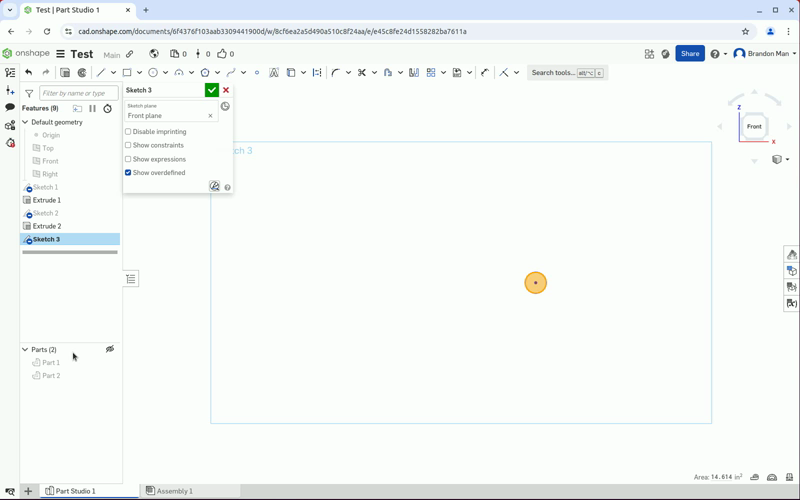
key(shift+e)
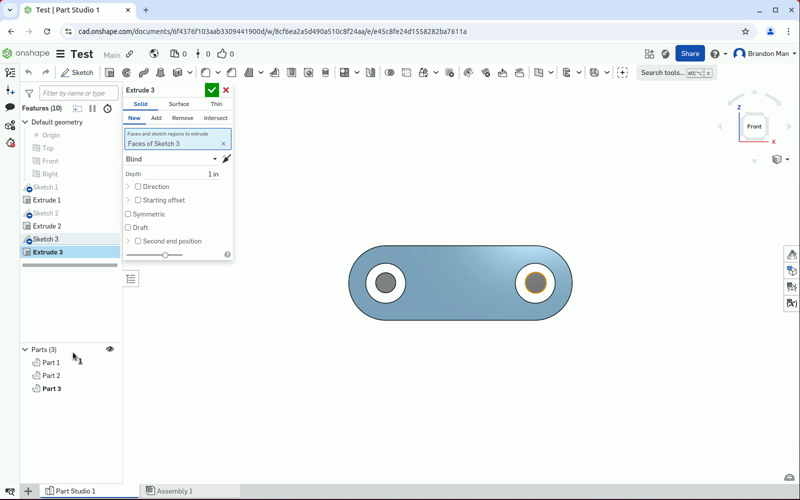
mouse_move(143, 106)
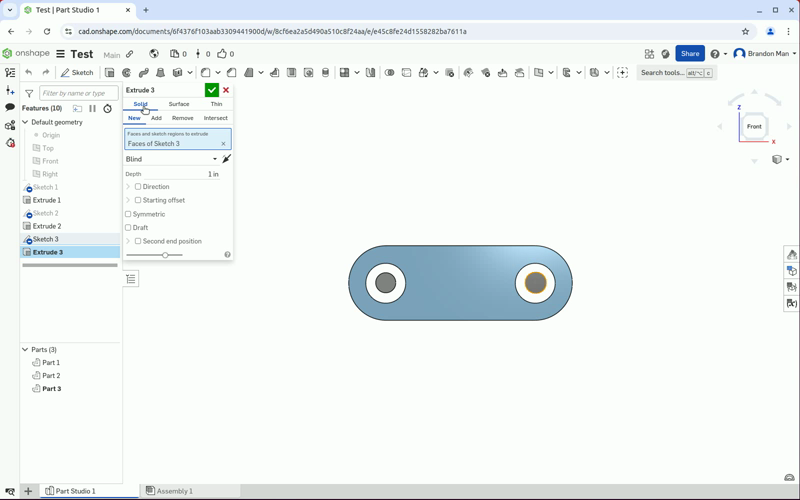
click(143, 106)
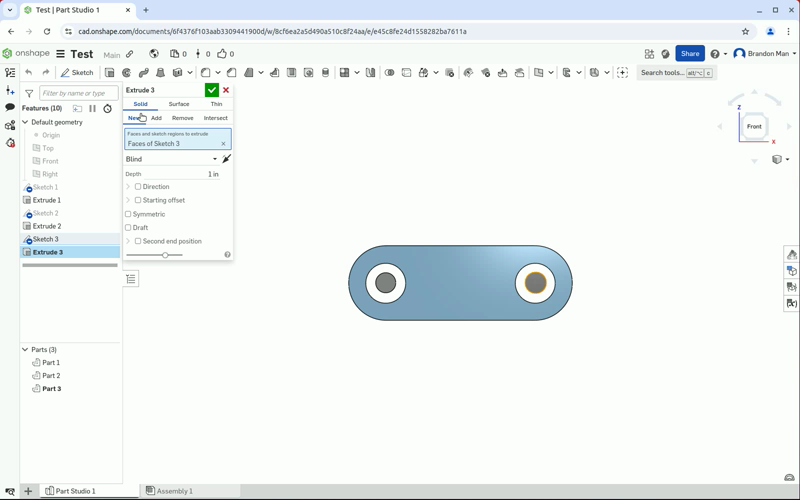
mouse_move(137, 120)
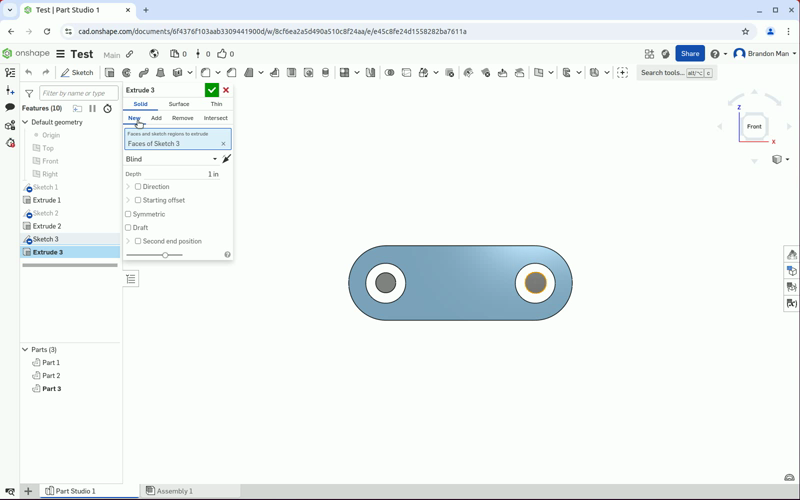
click(137, 120)
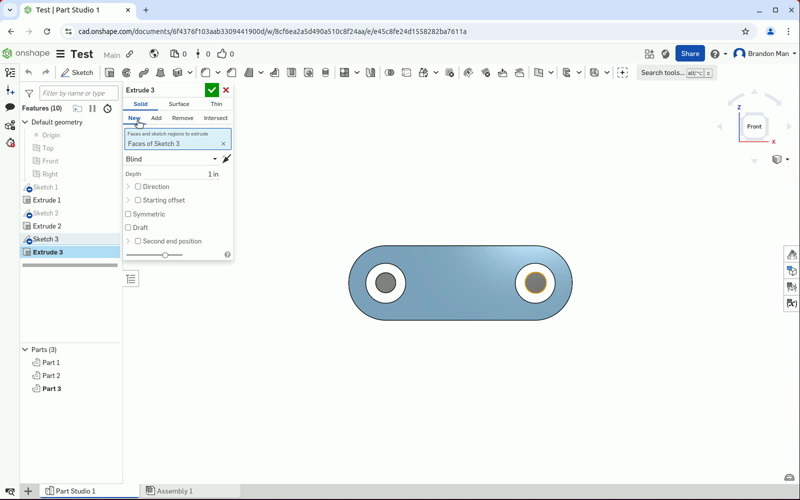
key(tab, 4)
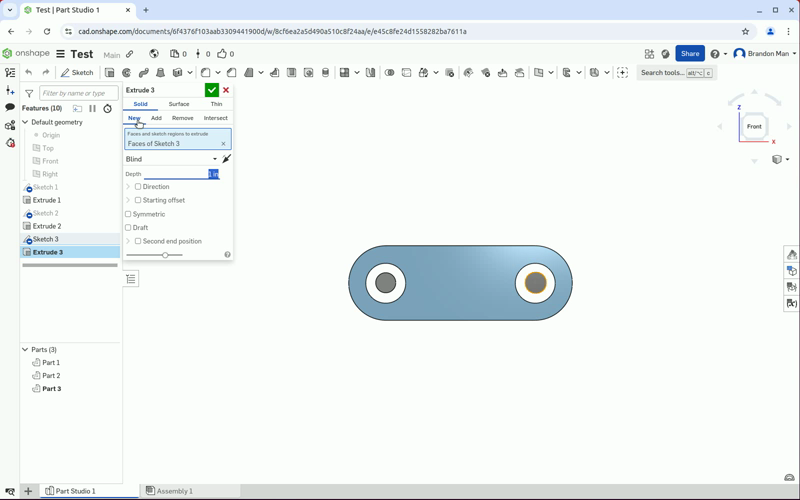
text(5.296)
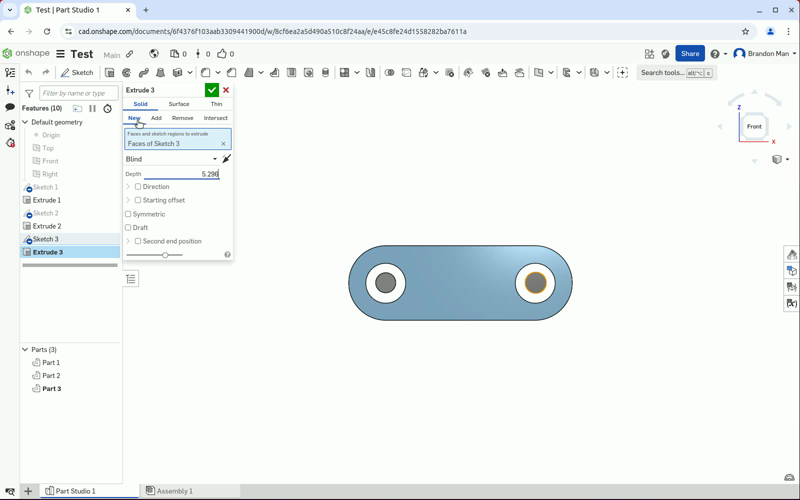
key(tab, 3)
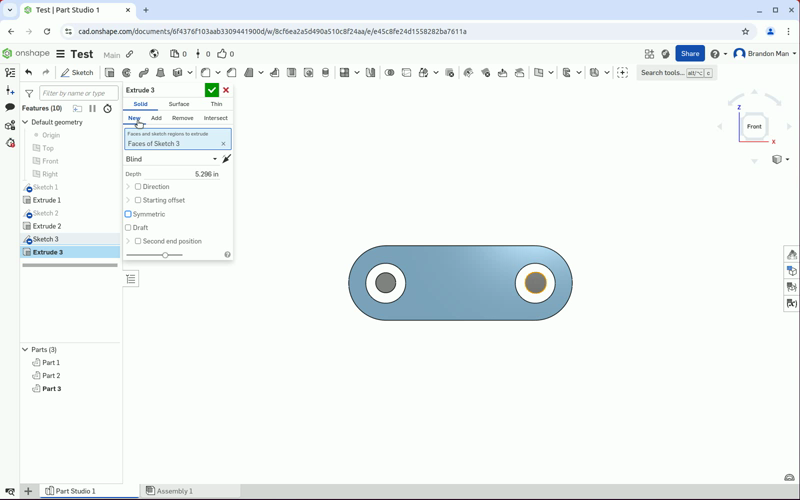
key(space)
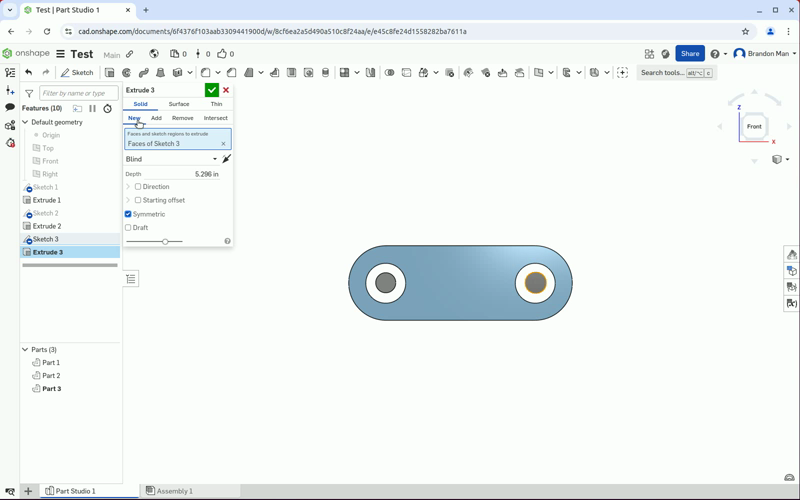
key(enter)
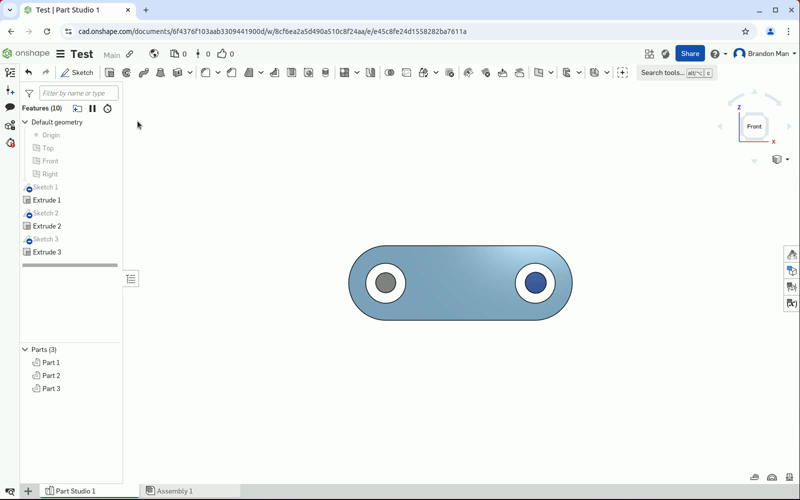
key(shift+h)
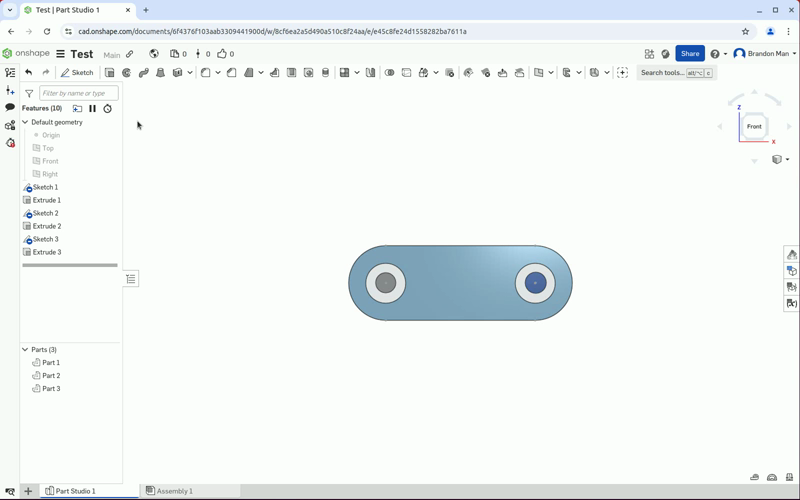
key(shift+h)
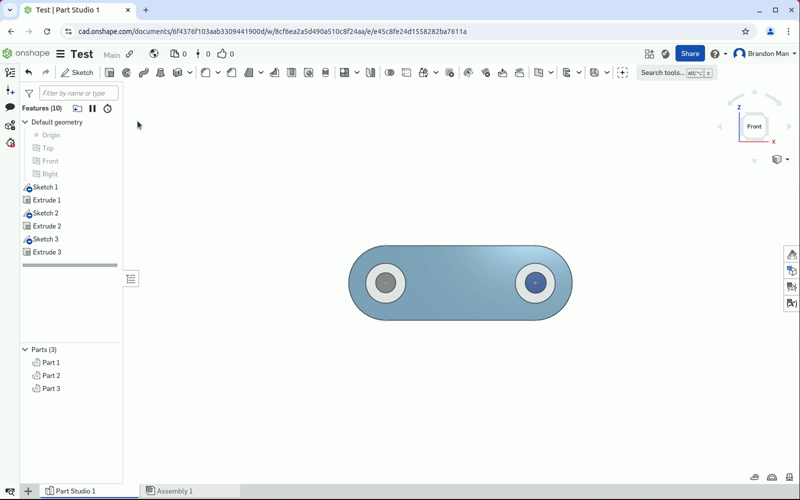
key(shift+7)
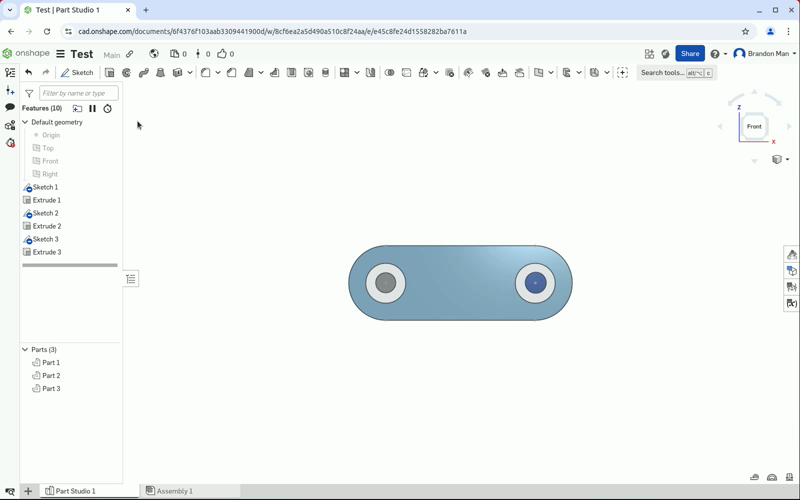
key(left, 2)
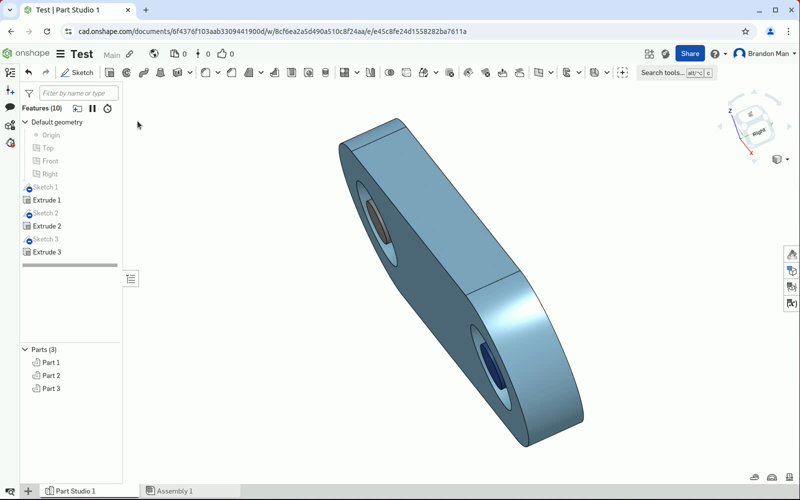
key(down, 2)
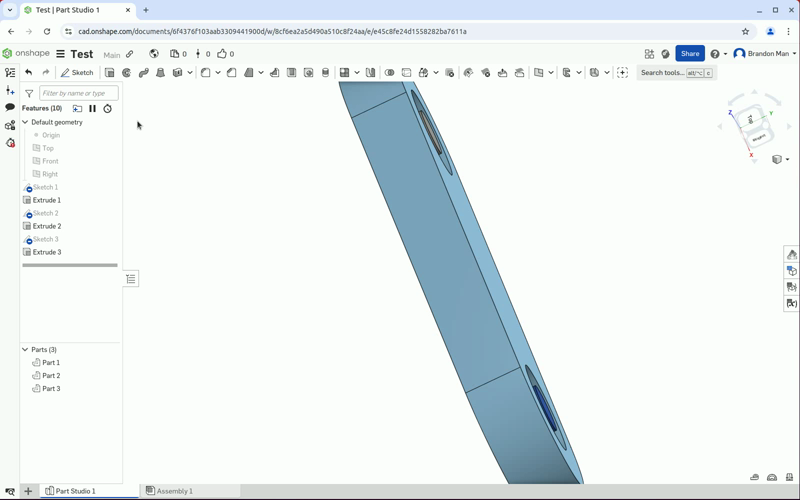
key(up, 2)
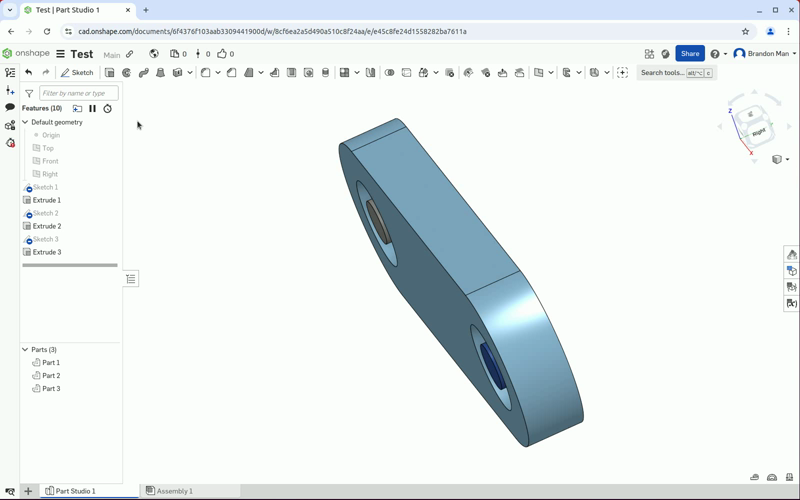
key(right, 2)
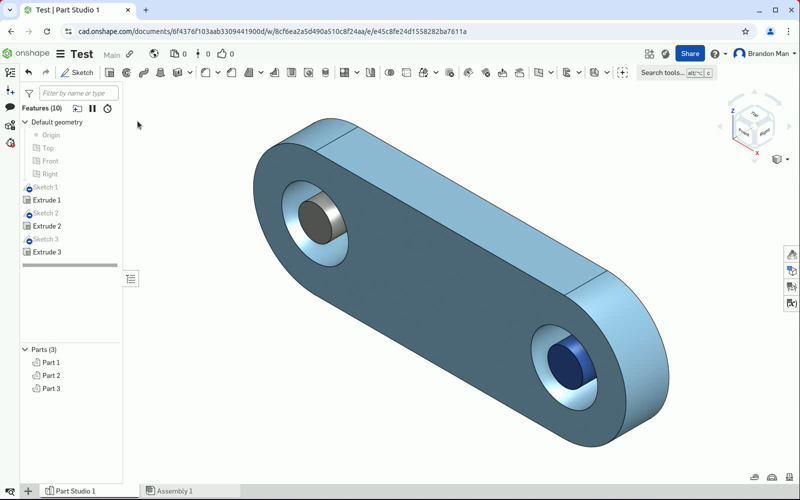
mouse_move(73, 189)
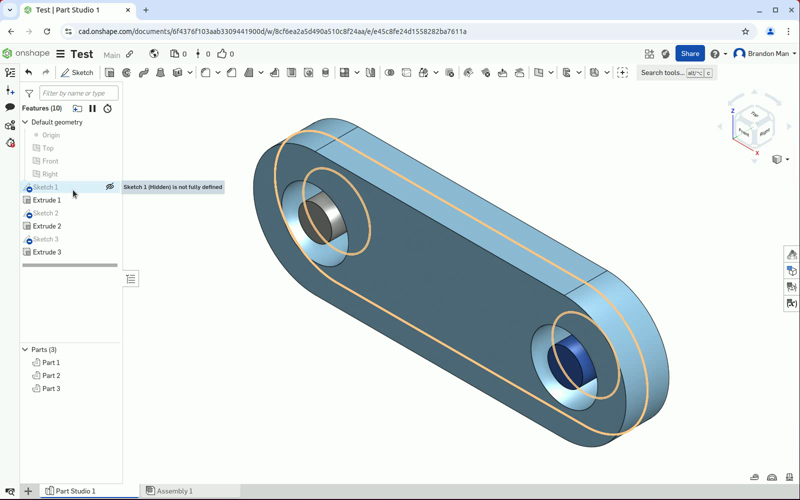
click(73, 189)